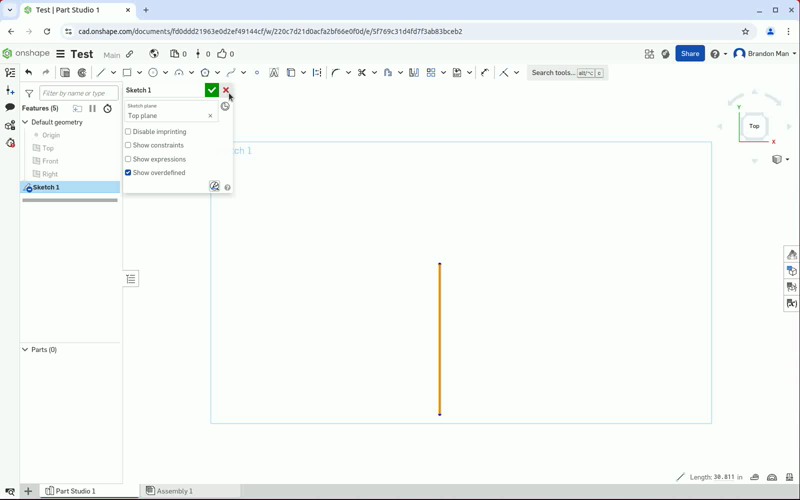
key(shift+h)
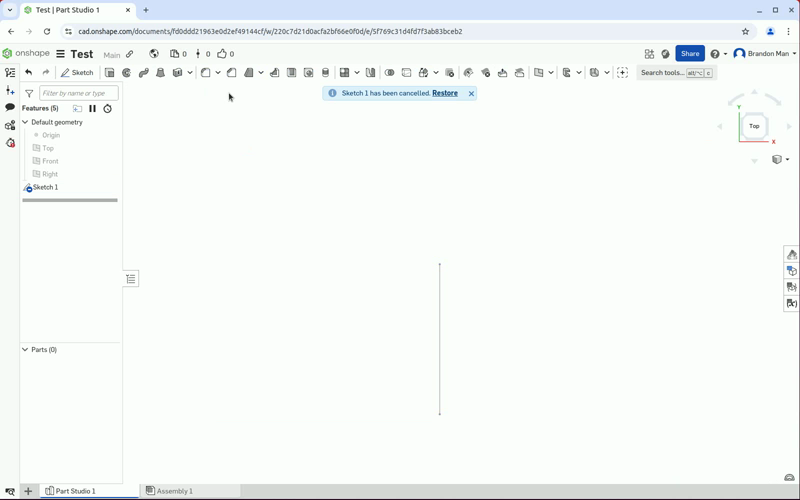
key(shift+s)
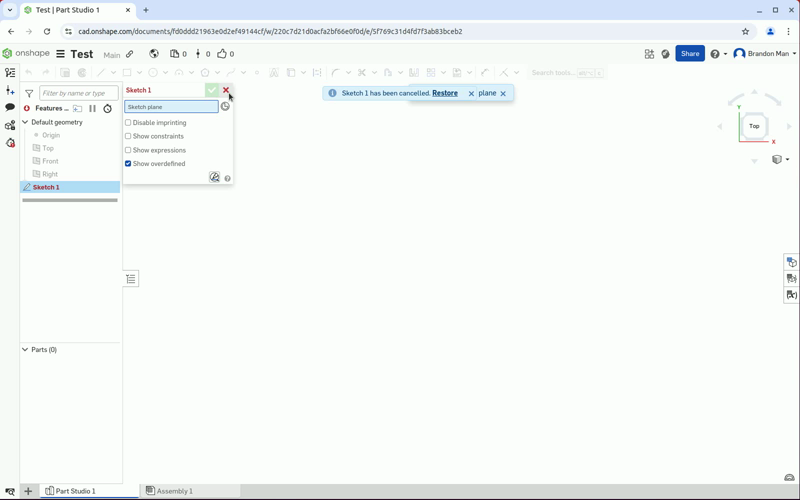
mouse_move(73, 150)
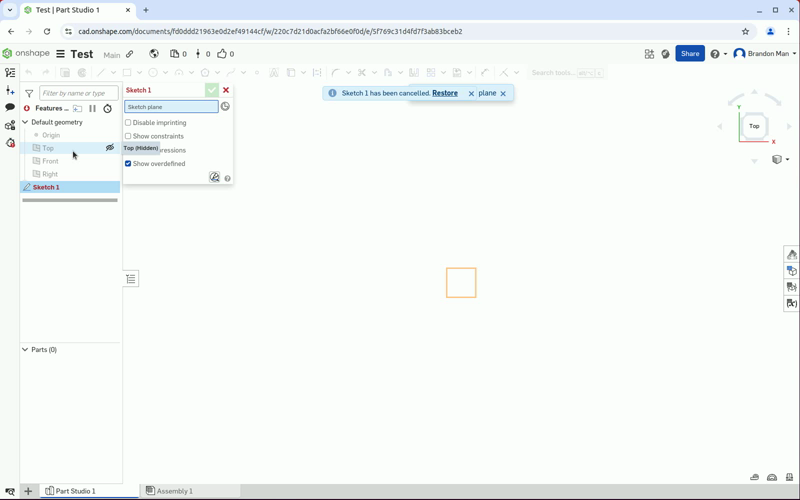
click(73, 150)
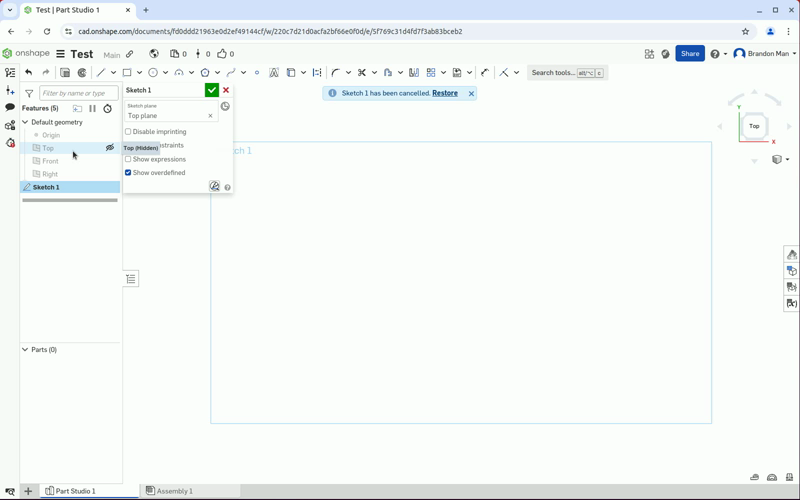
mouse_move(73, 352)
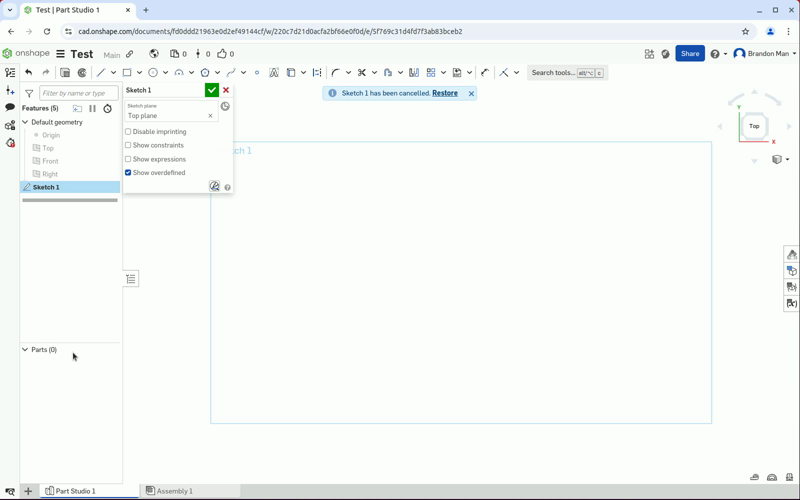
key(y)
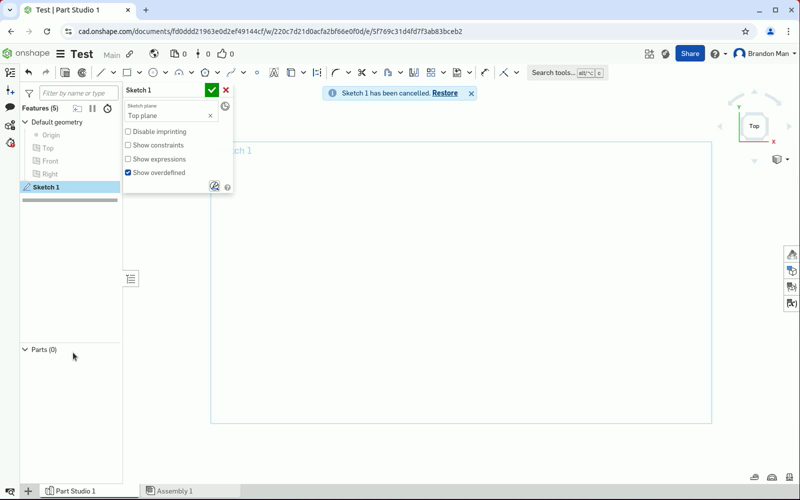
key(l)
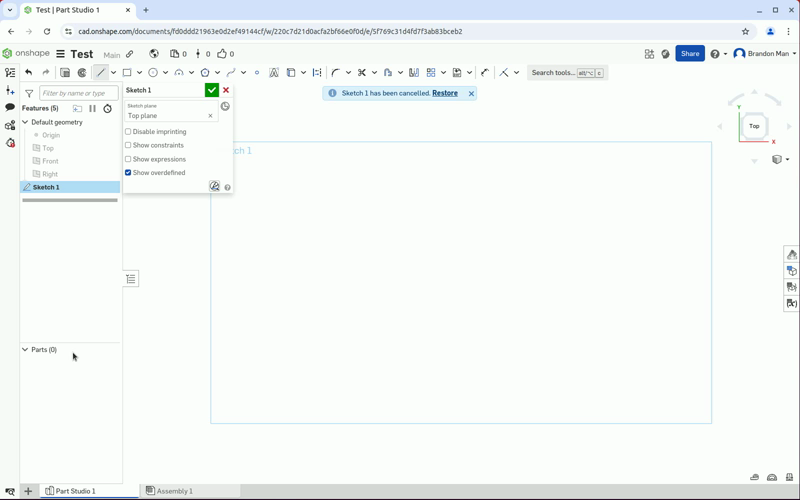
key_down(shift)
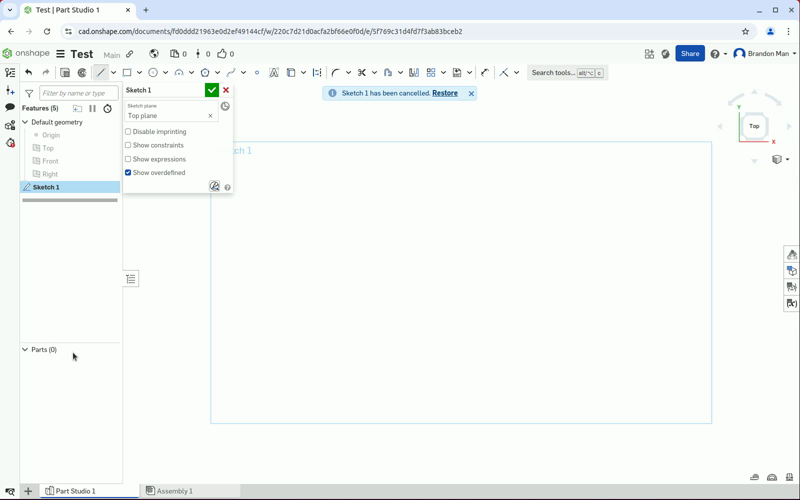
mouse_move(418, 327)
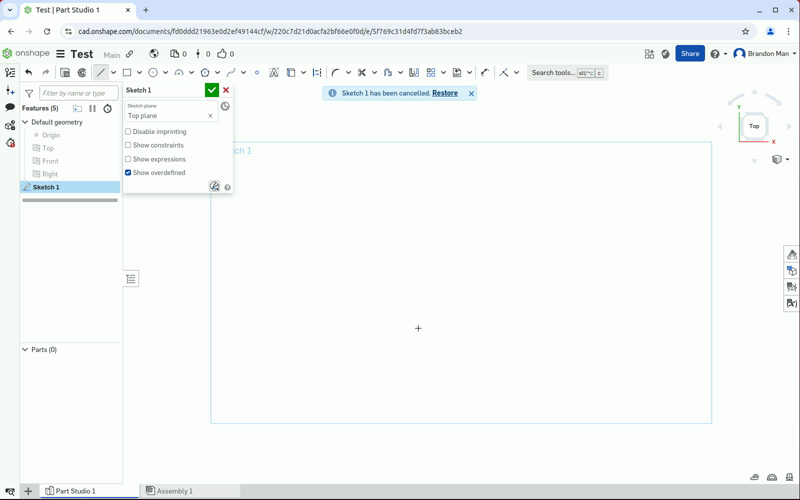
click(418, 327)
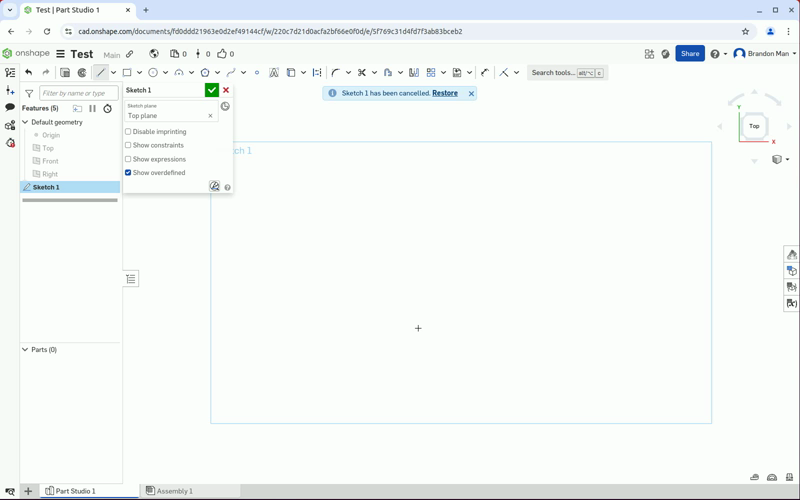
key_up(shift)
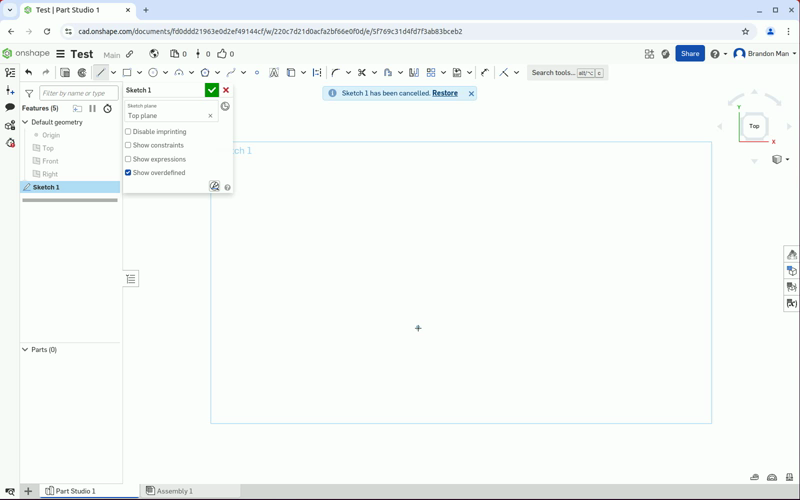
key_down(shift)
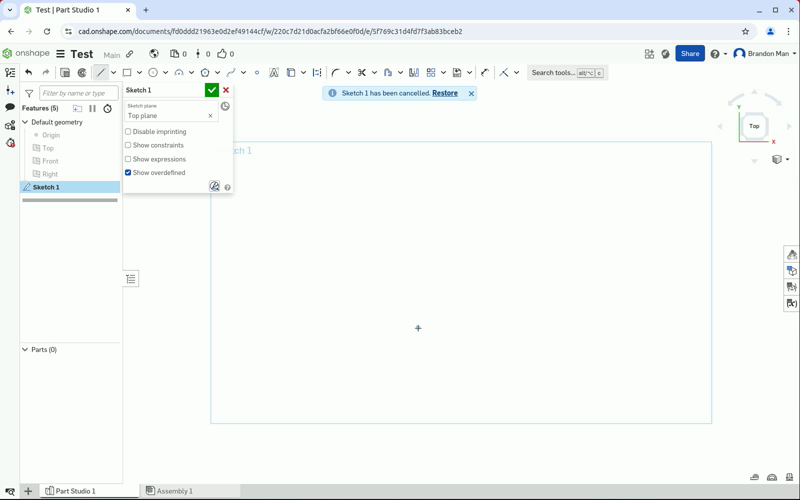
mouse_move(503, 327)
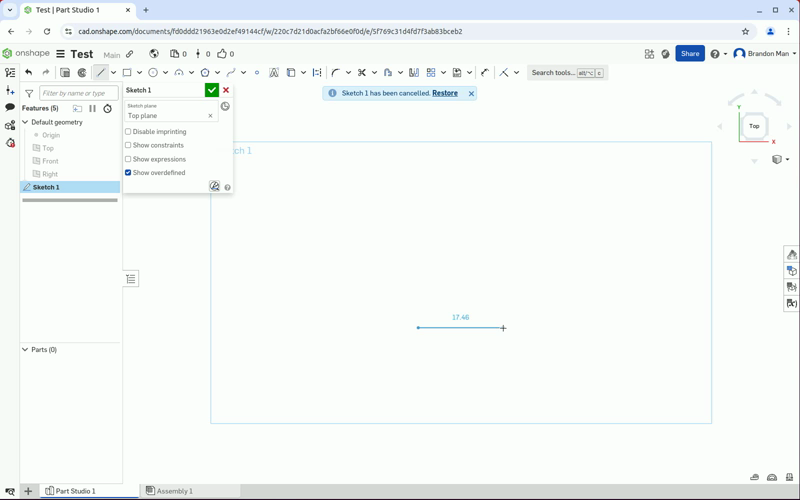
click(503, 327)
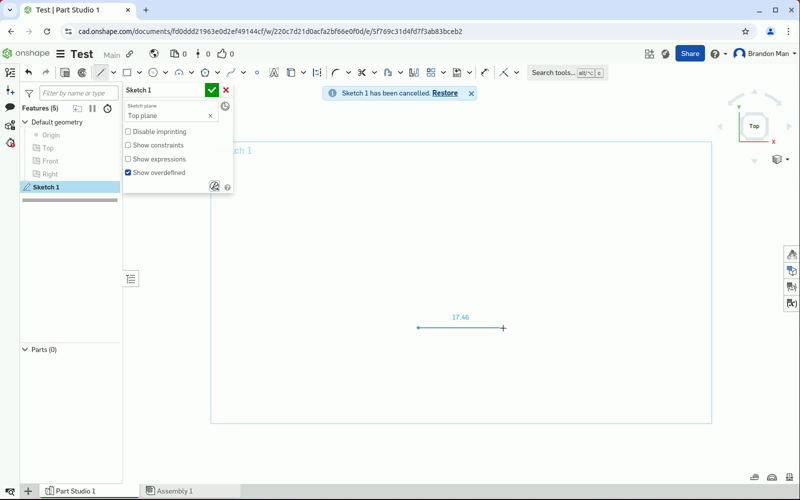
key_up(shift)
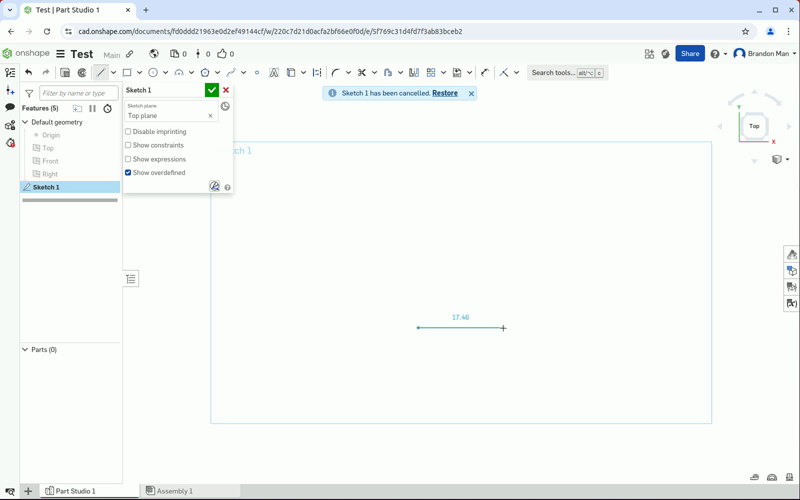
key_down(shift)
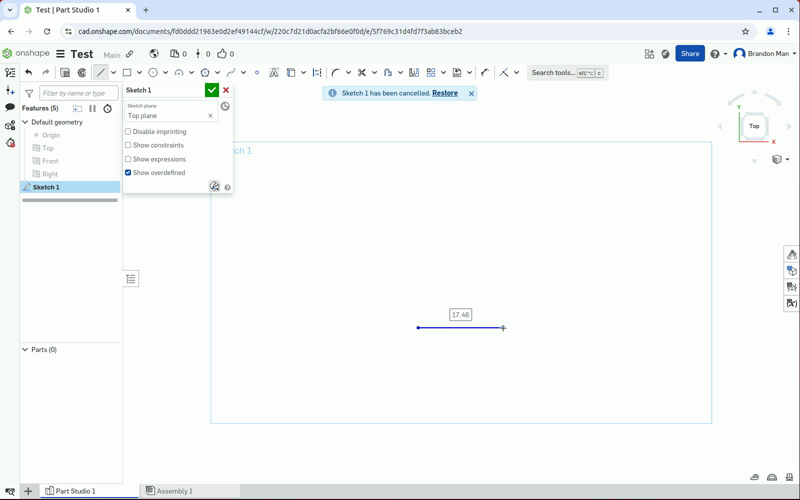
mouse_move(503, 238)
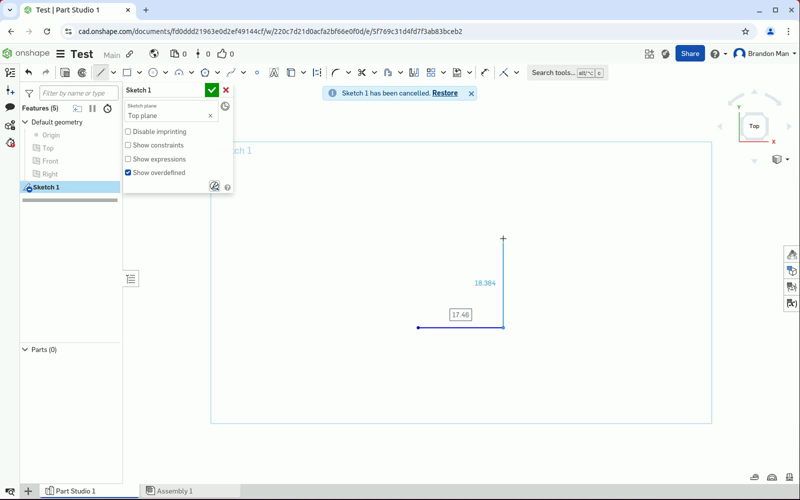
click(503, 238)
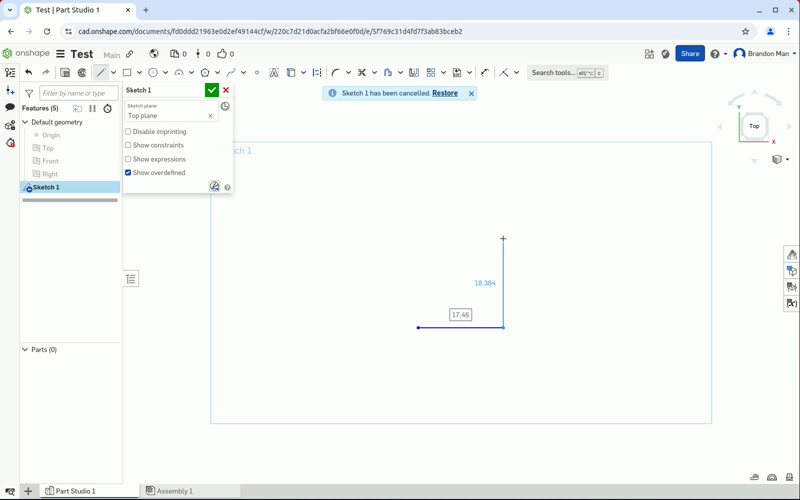
key_up(shift)
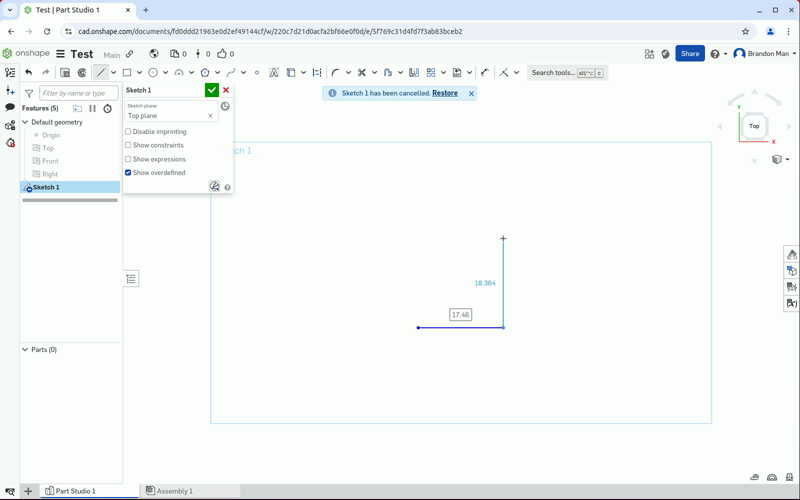
key_down(shift)
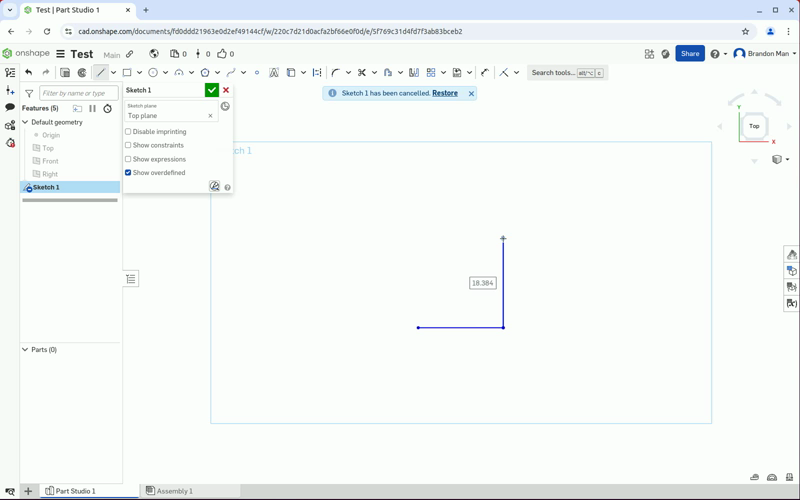
mouse_move(418, 238)
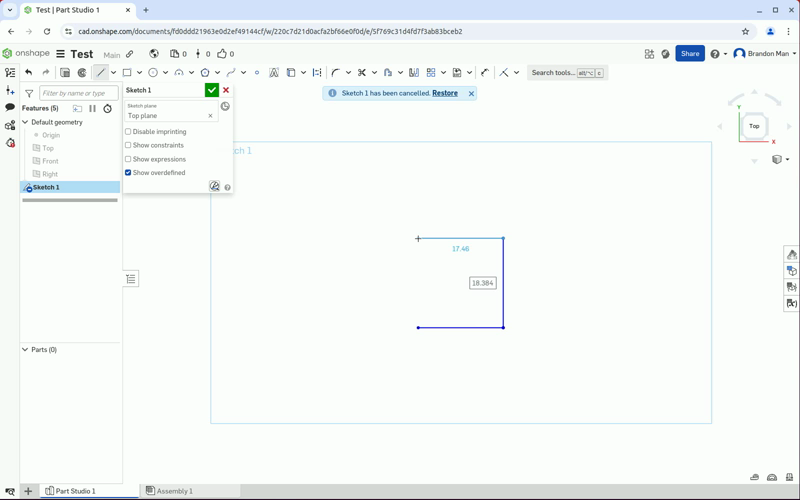
click(418, 238)
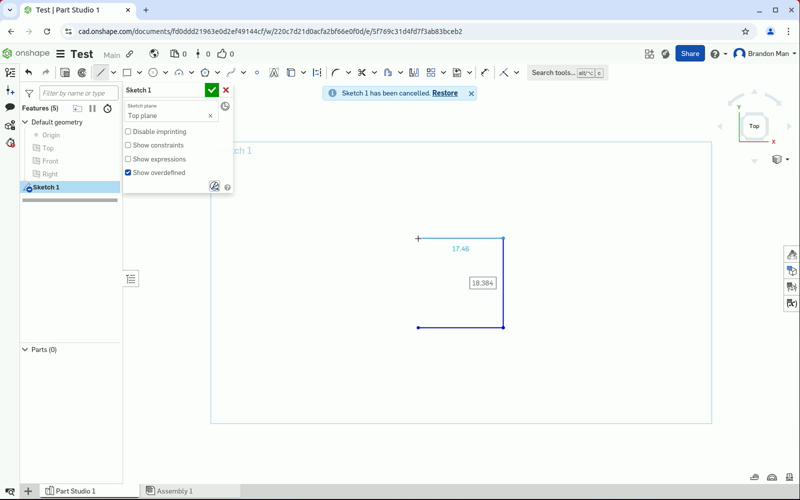
key_up(shift)
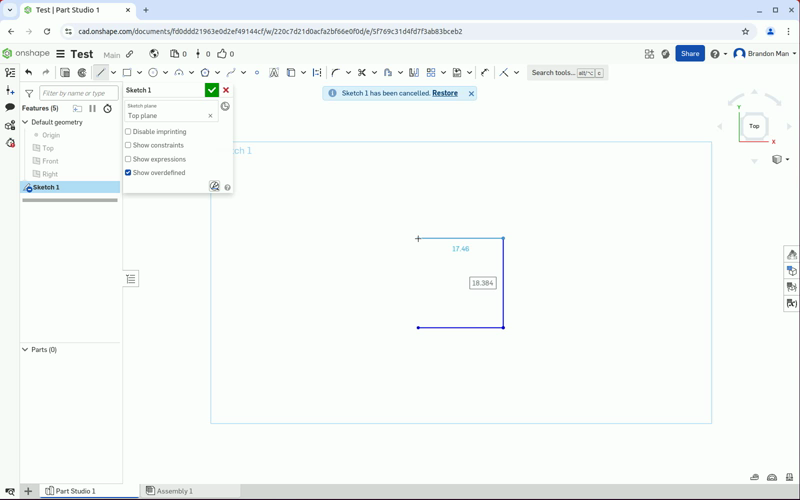
key_down(shift)
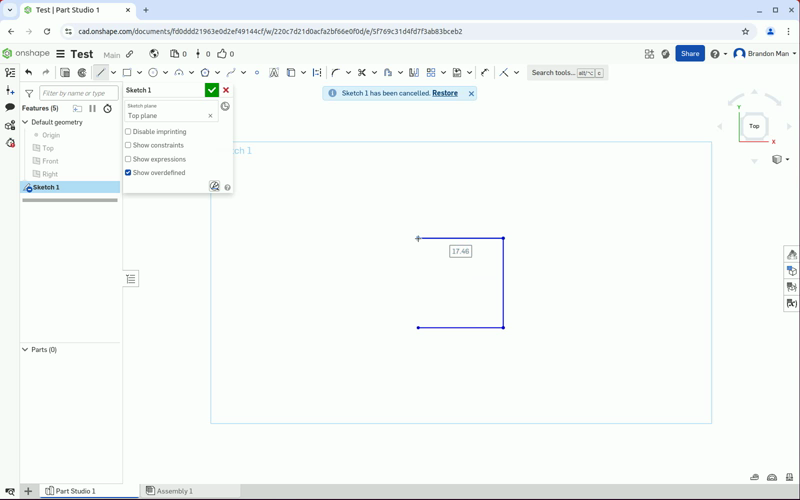
mouse_move(418, 327)
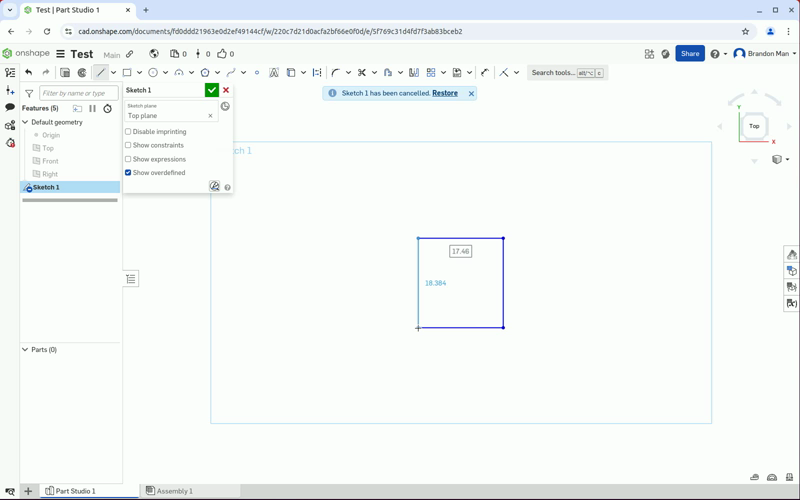
key_up(shift)
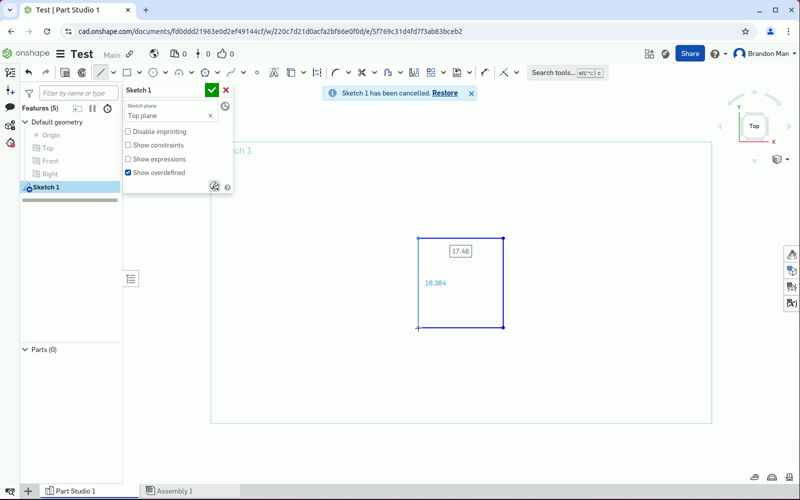
click(418, 327)
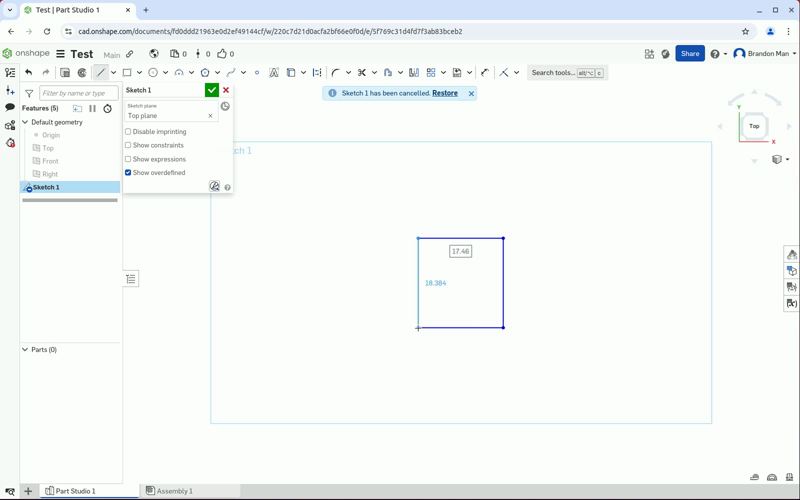
key(esc)
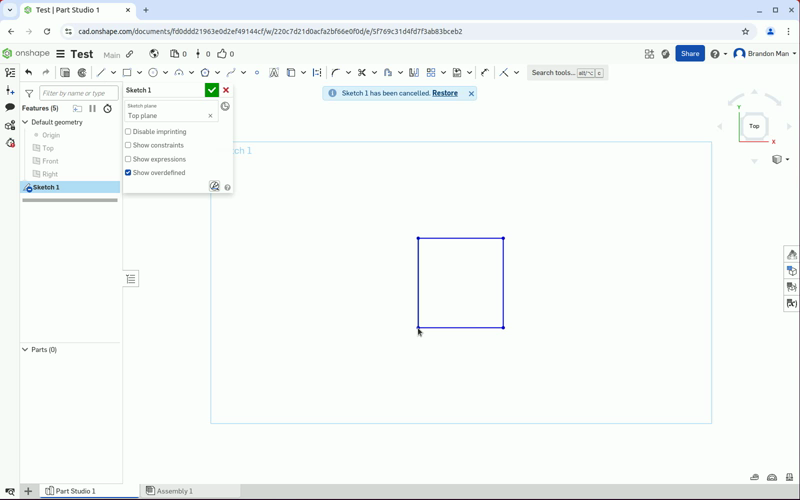
mouse_move(430, 276)
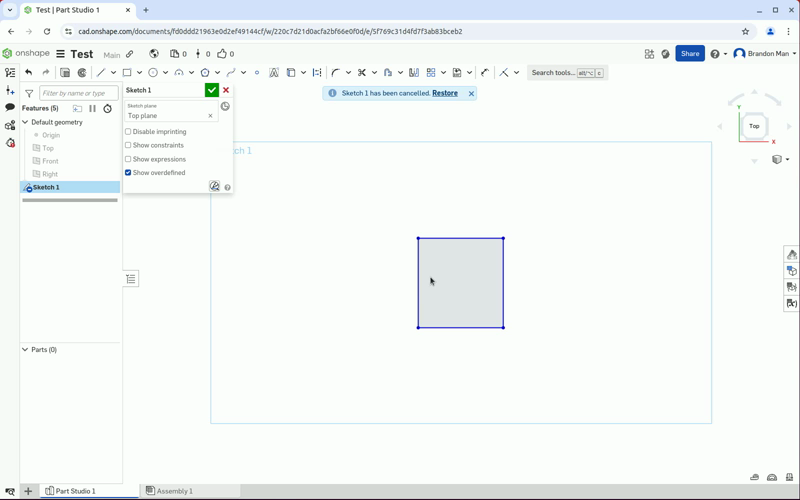
click(430, 276)
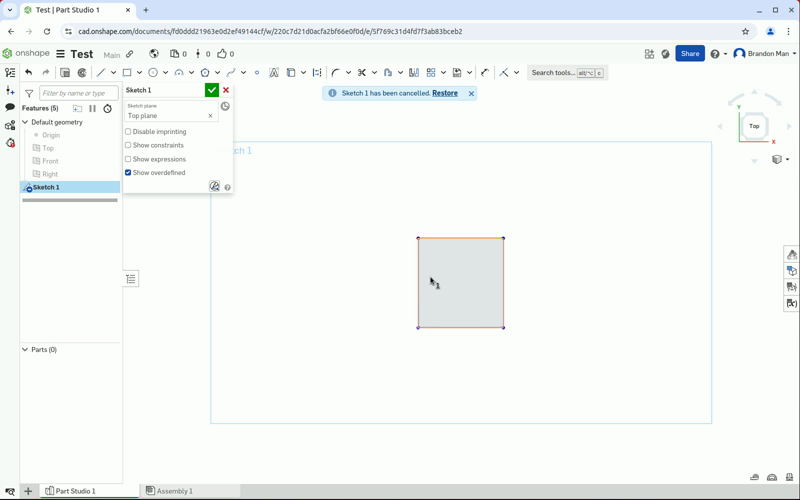
mouse_move(73, 352)
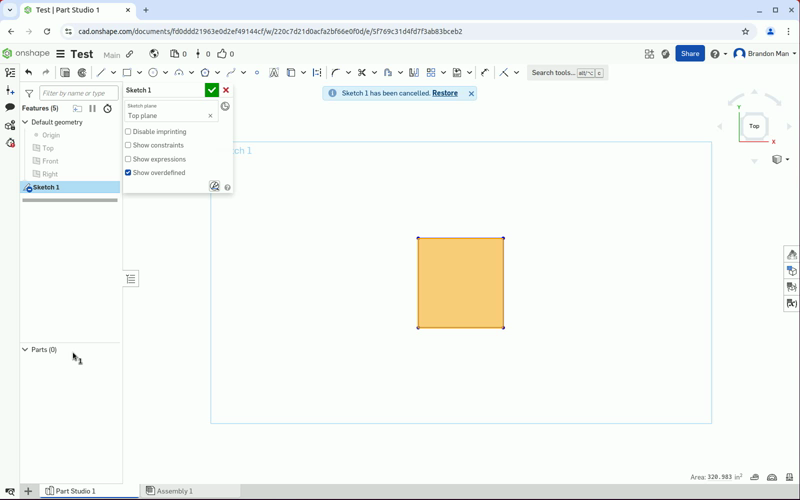
key(shift+y)
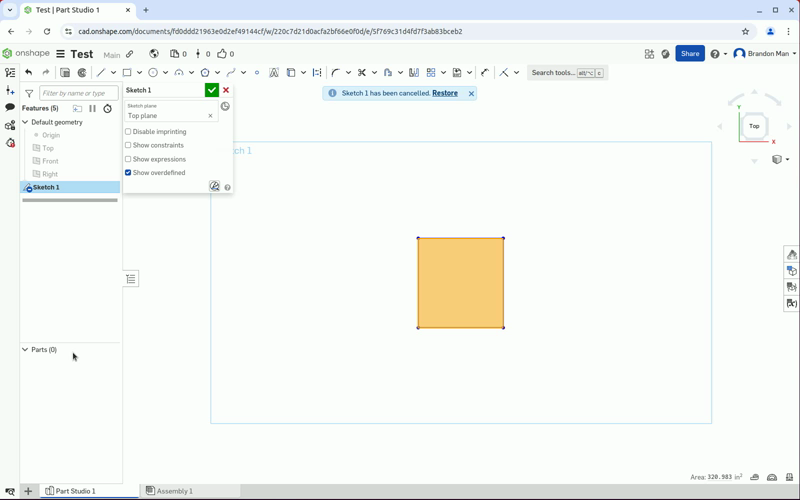
key(shift+e)
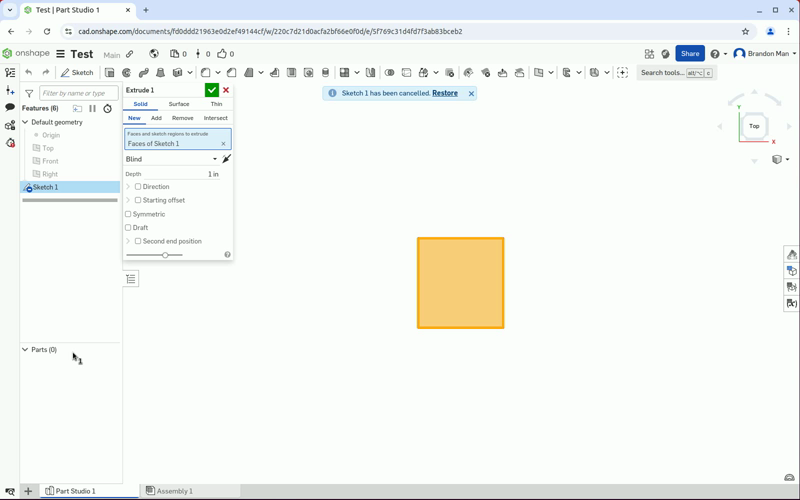
mouse_move(143, 106)
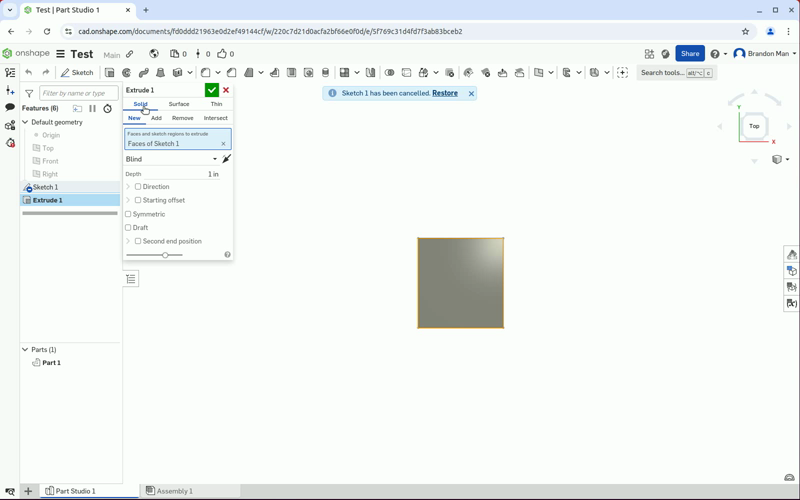
click(143, 106)
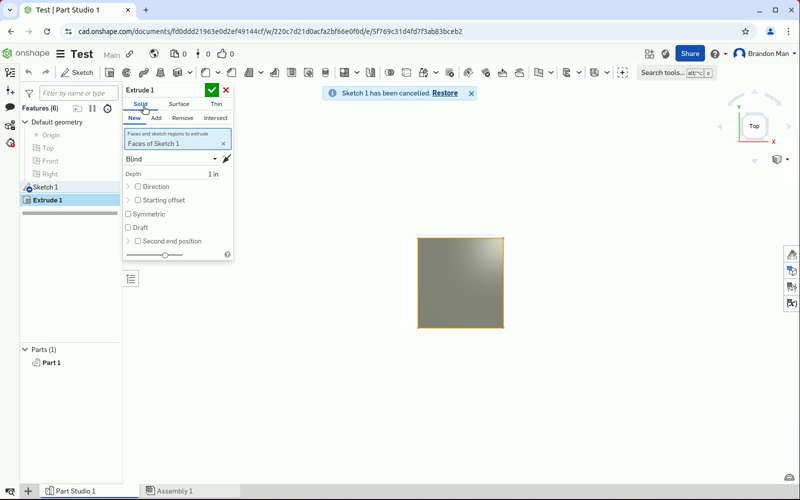
mouse_move(137, 120)
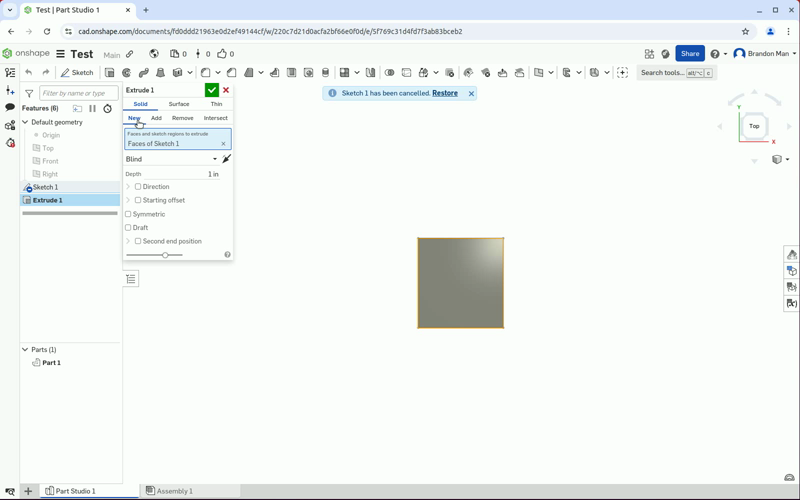
click(137, 120)
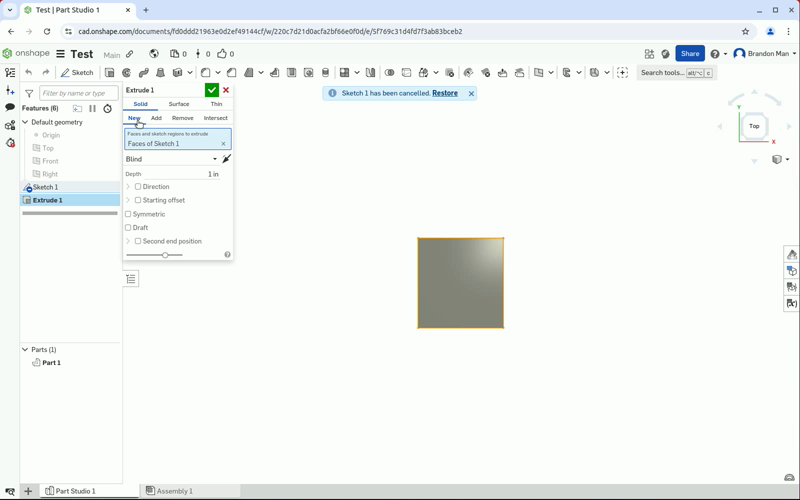
key(tab, 4)
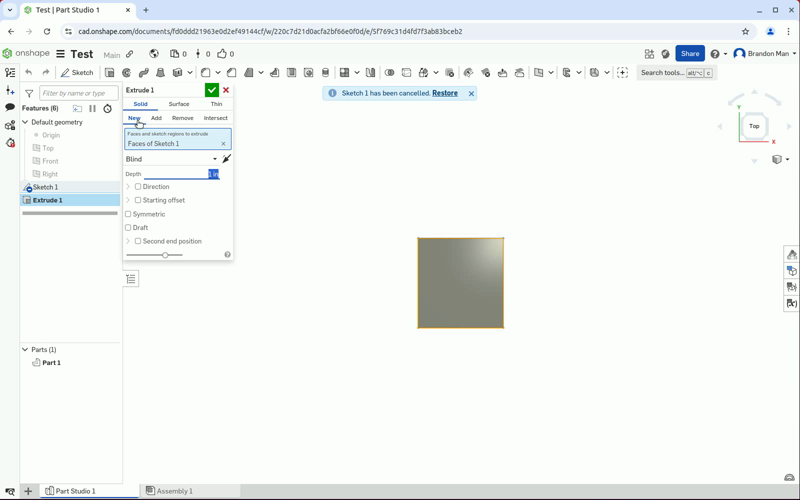
text(1.444)
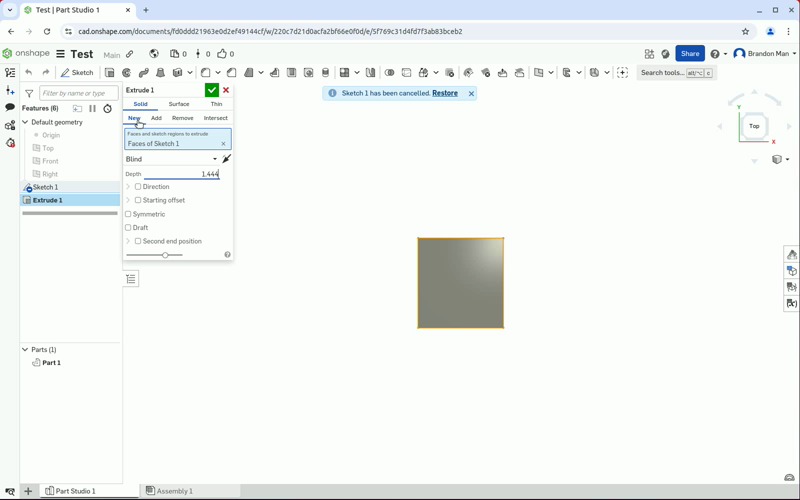
key(enter)
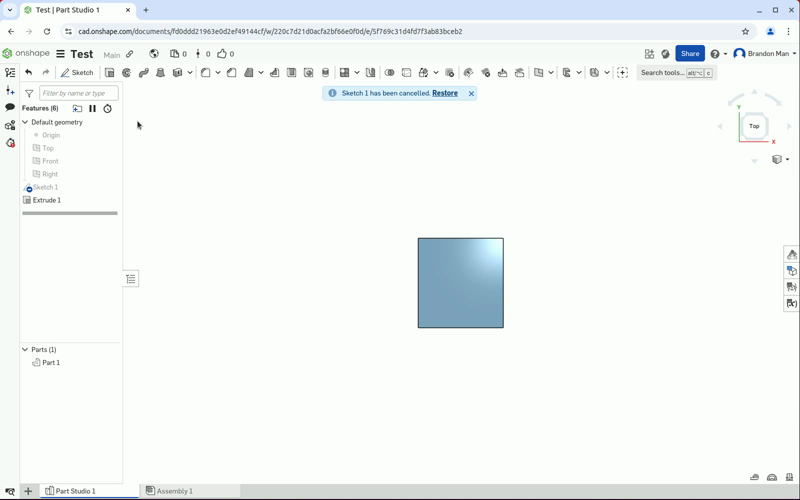
key(shift+h)
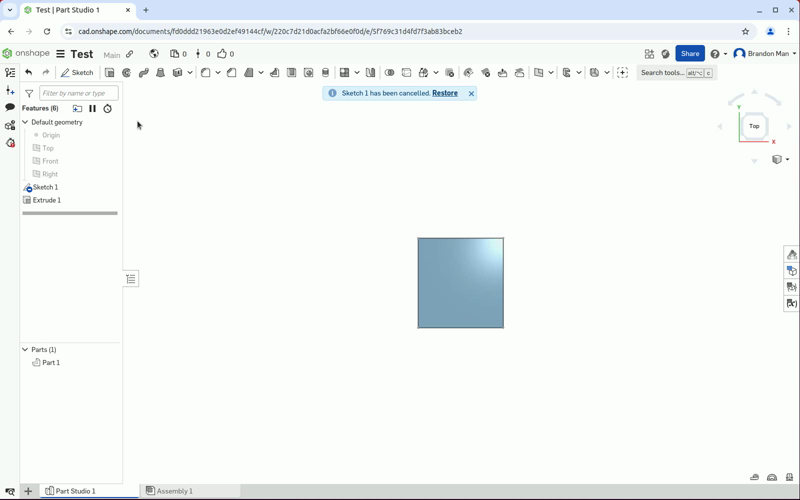
key(shift+h)
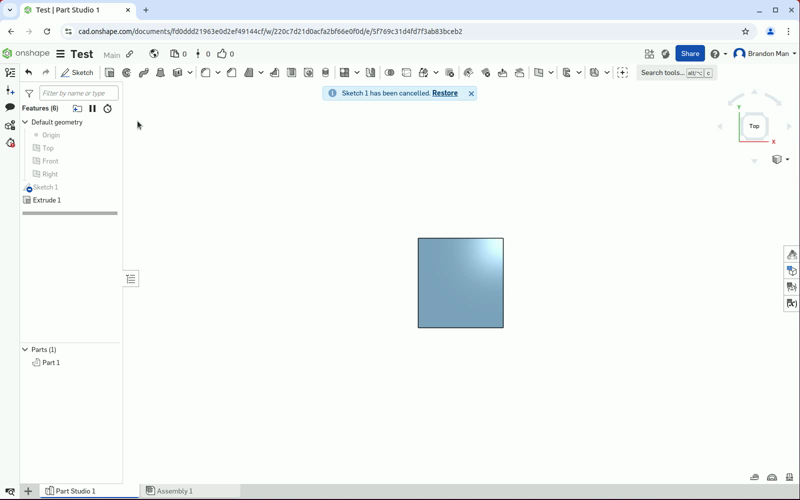
mouse_move(73, 189)
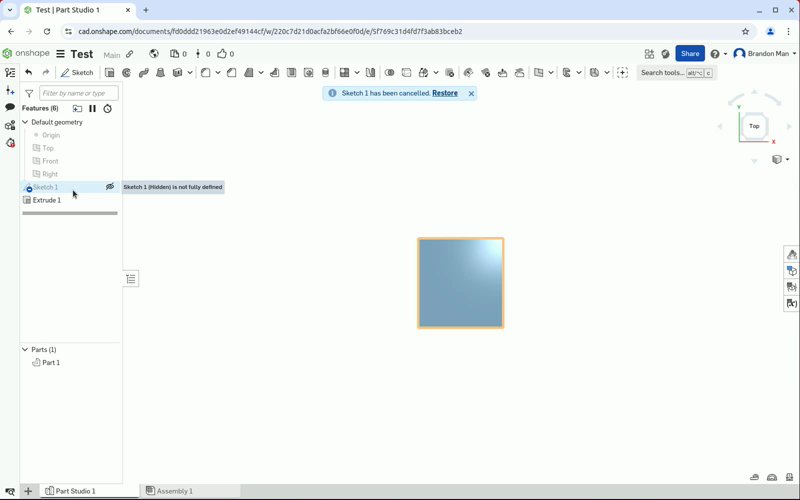
click(73, 189)
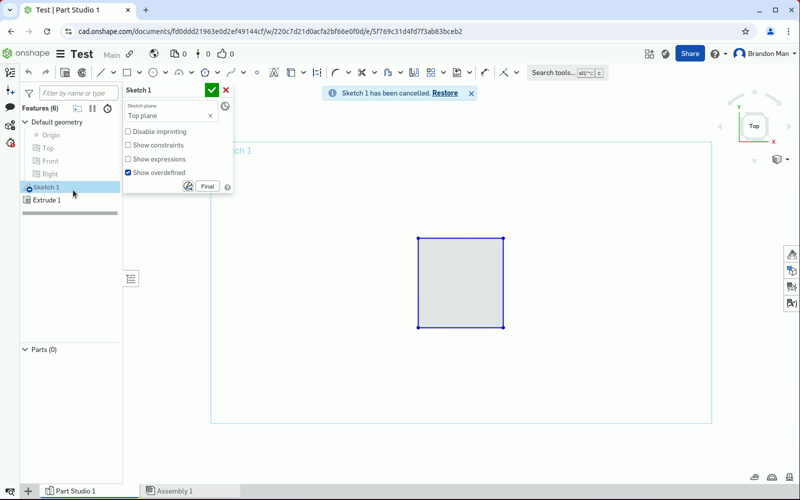
mouse_move(229, 92)
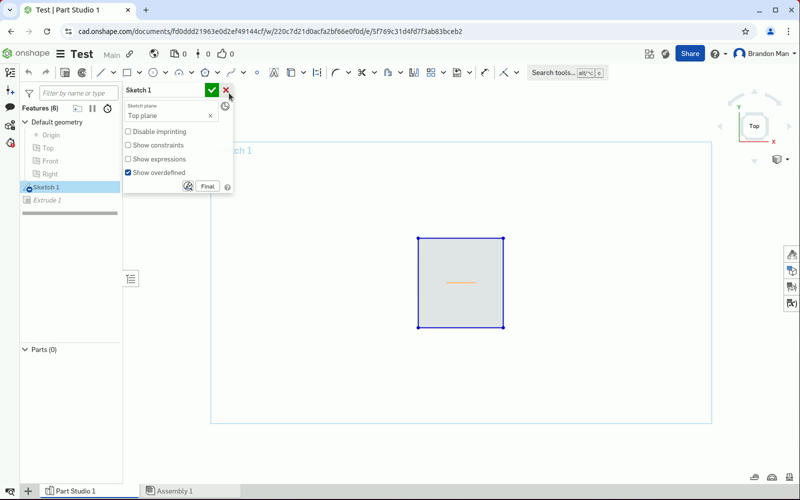
click(229, 92)
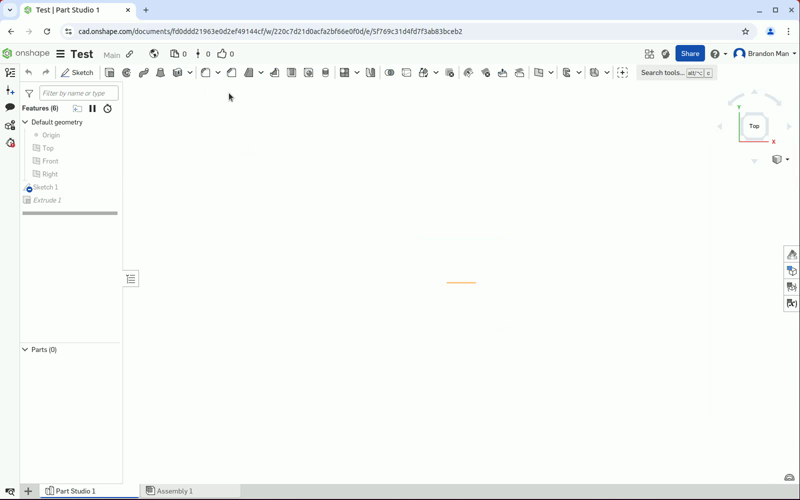
mouse_move(541, 75)
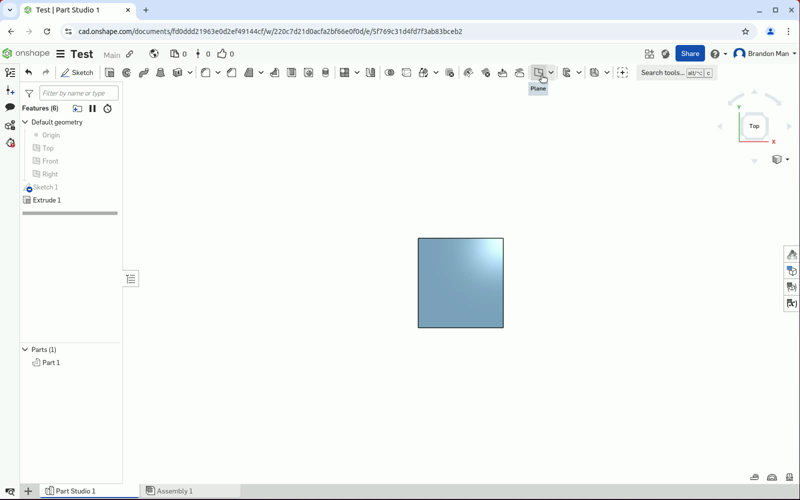
click(541, 75)
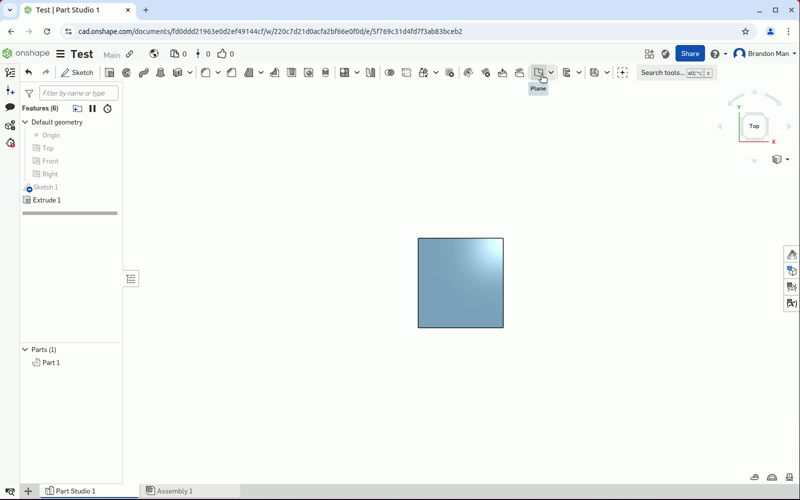
mouse_move(73, 150)
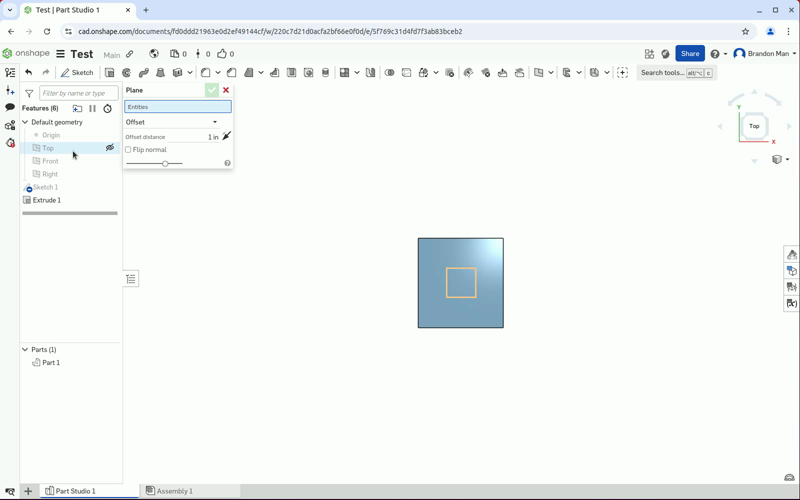
click(73, 150)
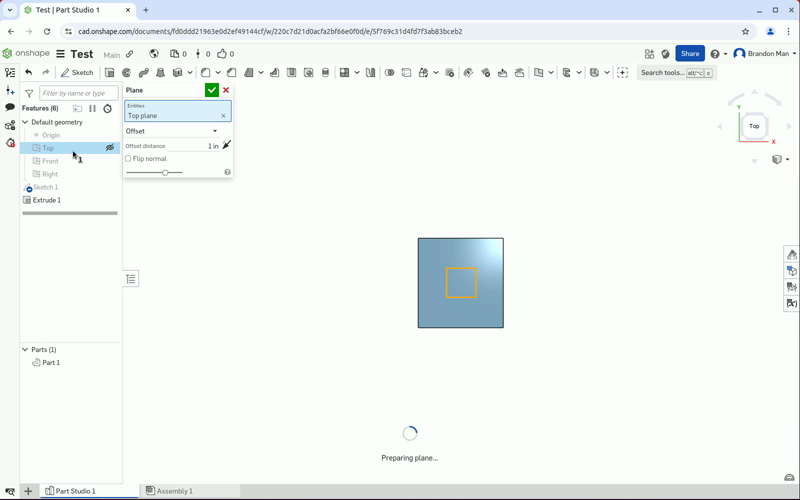
key(tab, 2)
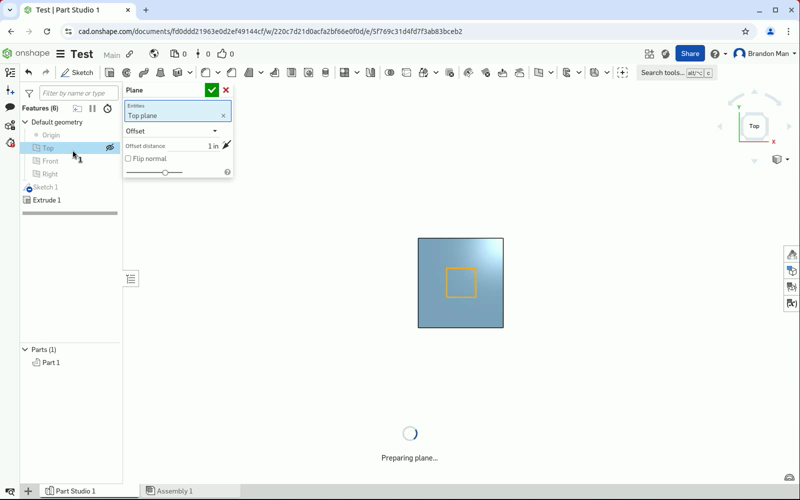
text(1.448)
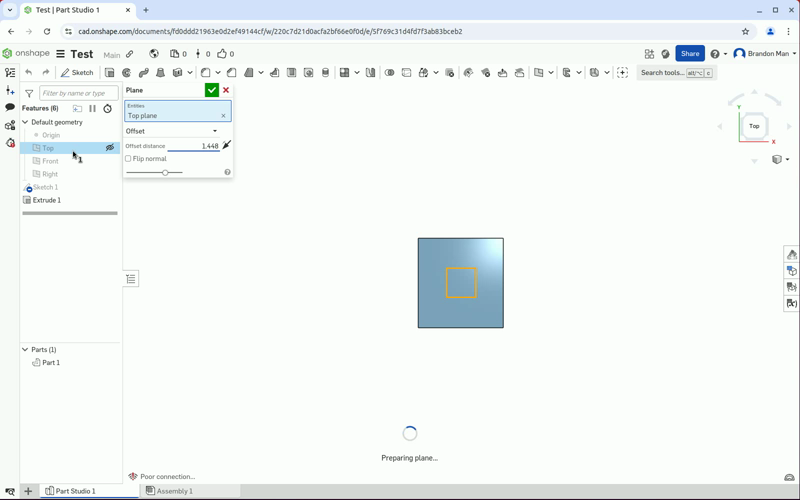
key(enter, 2)
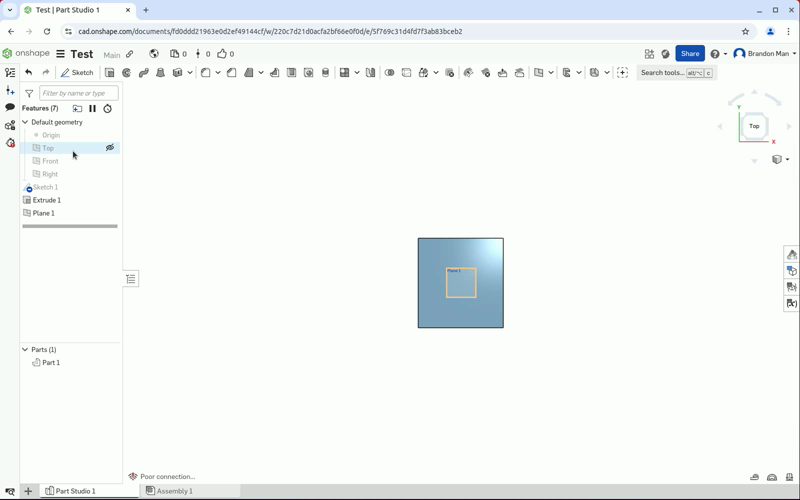
key(shift+s)
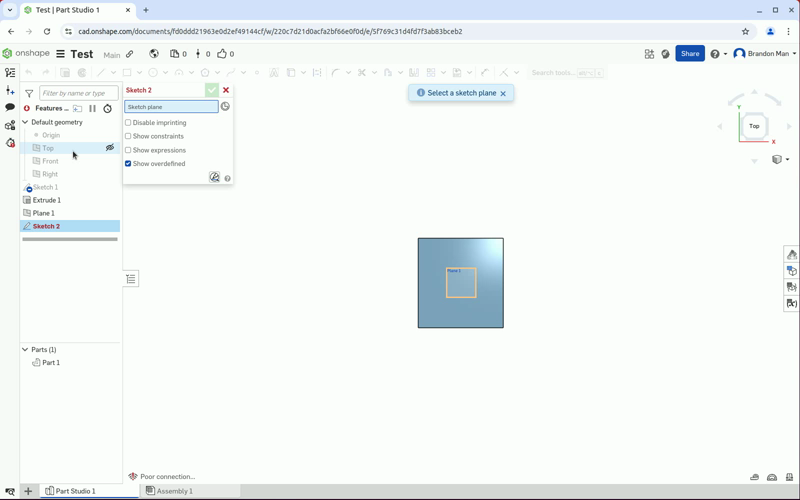
mouse_move(73, 215)
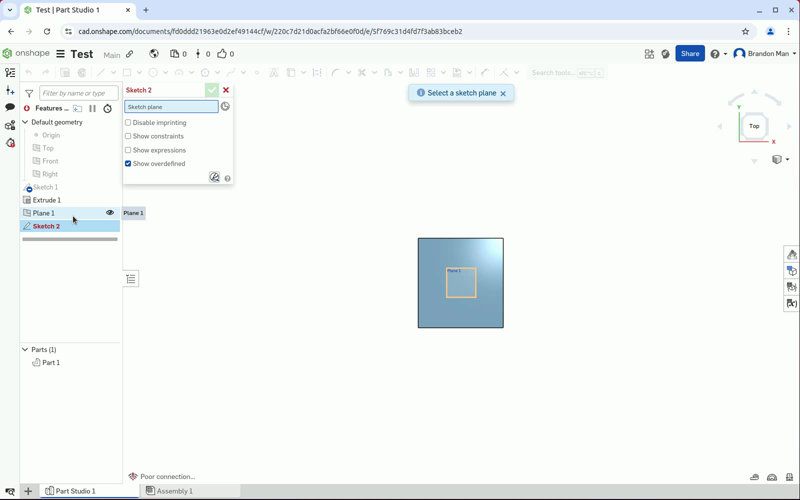
click(73, 215)
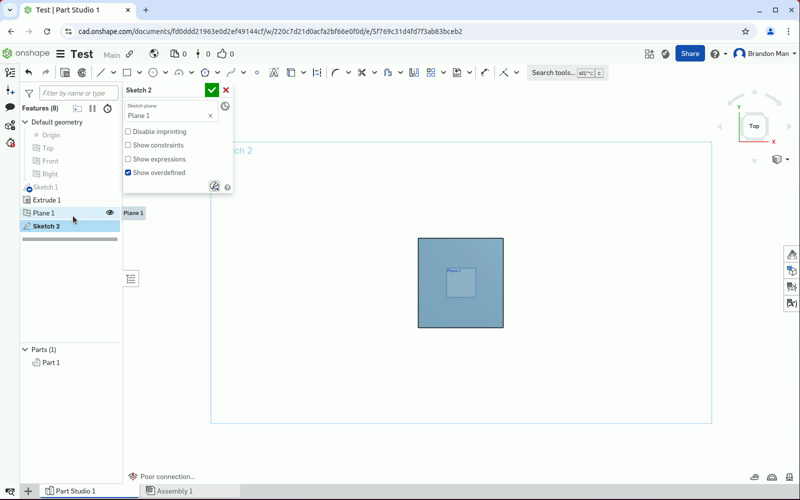
mouse_move(73, 352)
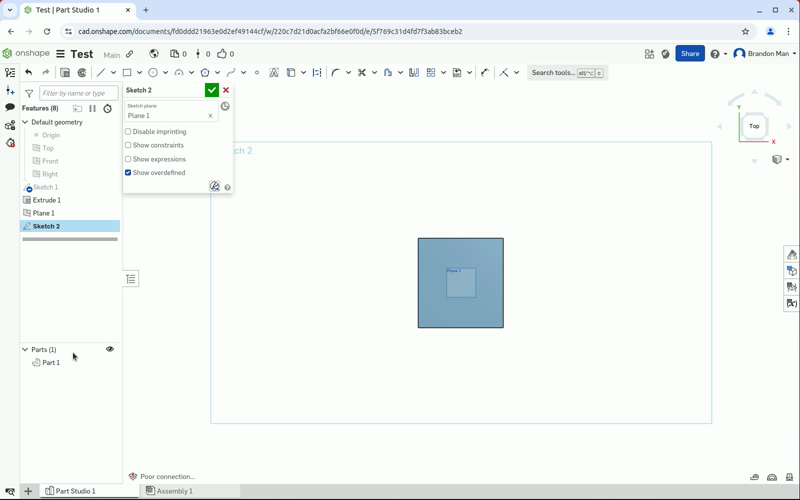
key(y)
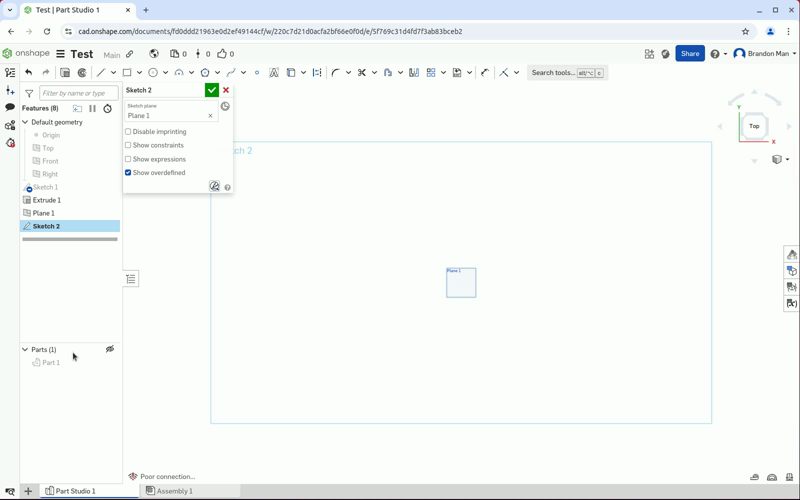
key(l)
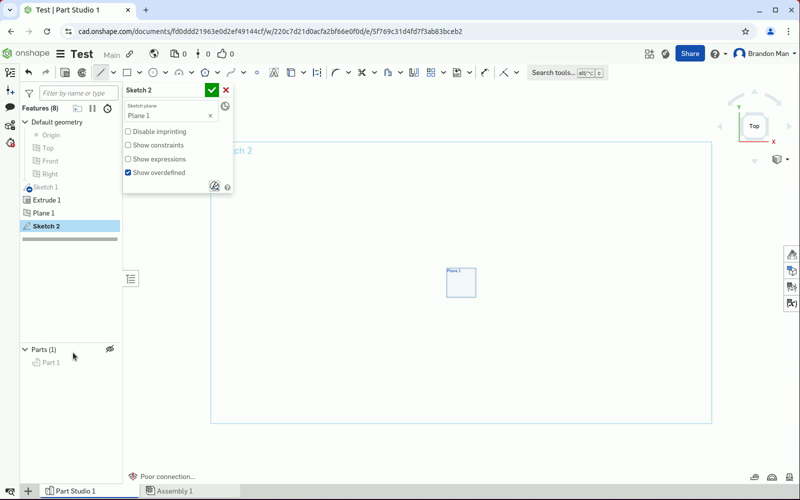
key_down(shift)
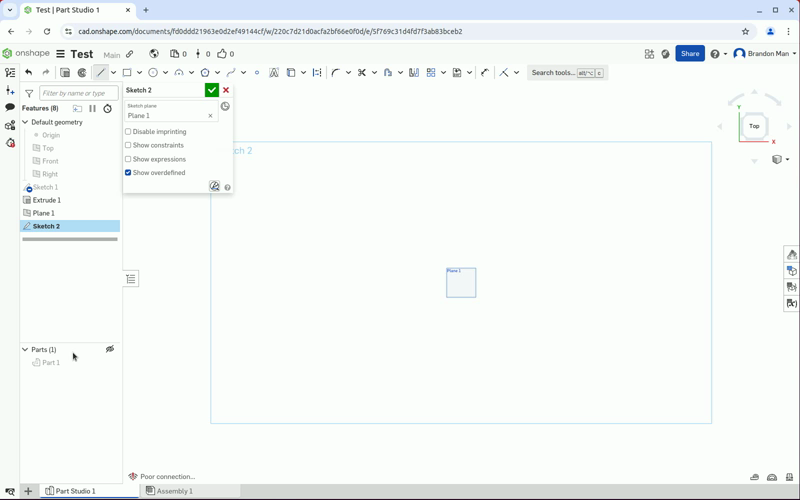
mouse_move(418, 246)
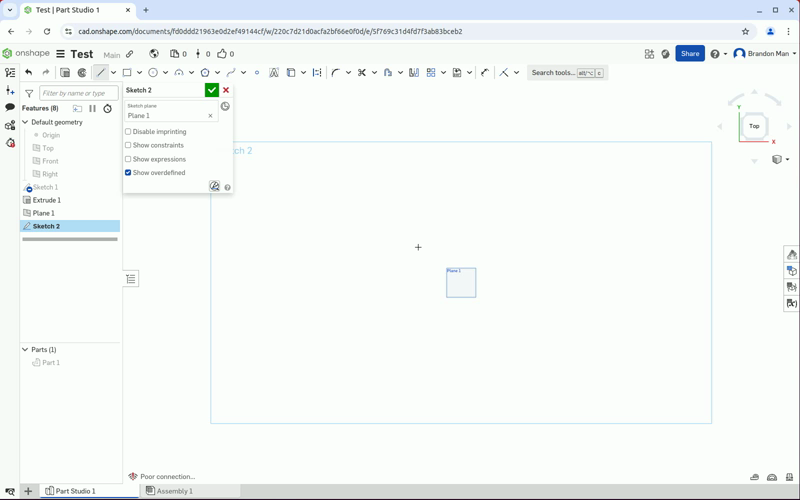
click(418, 246)
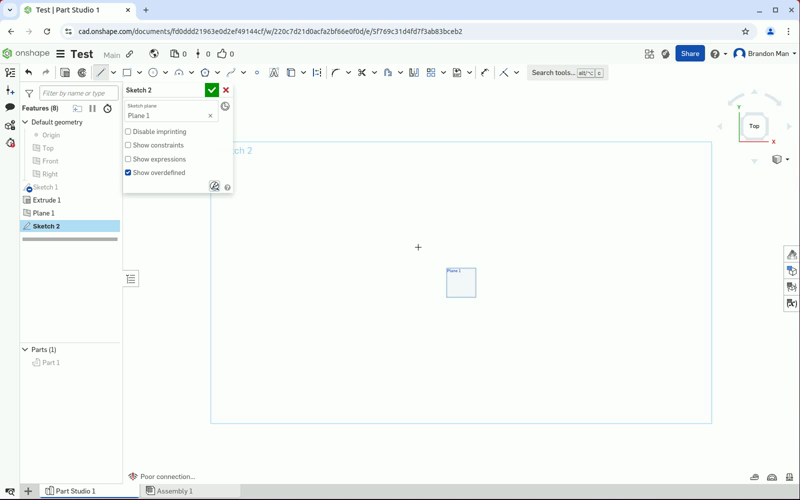
key_up(shift)
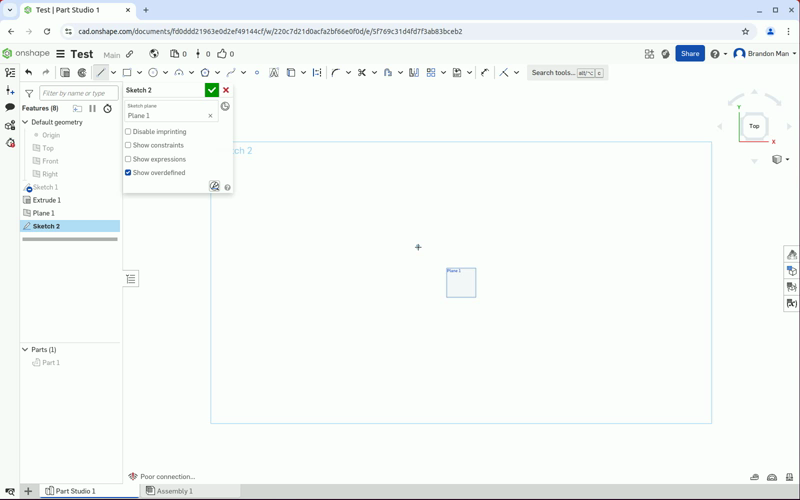
key_down(shift)
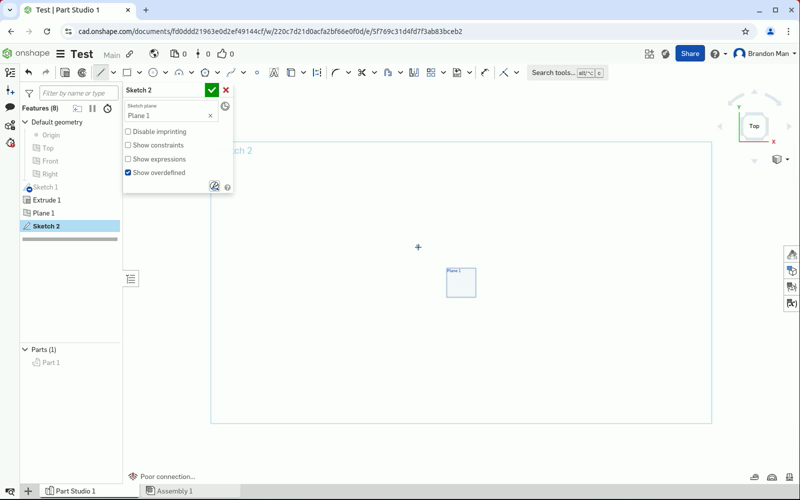
mouse_move(503, 246)
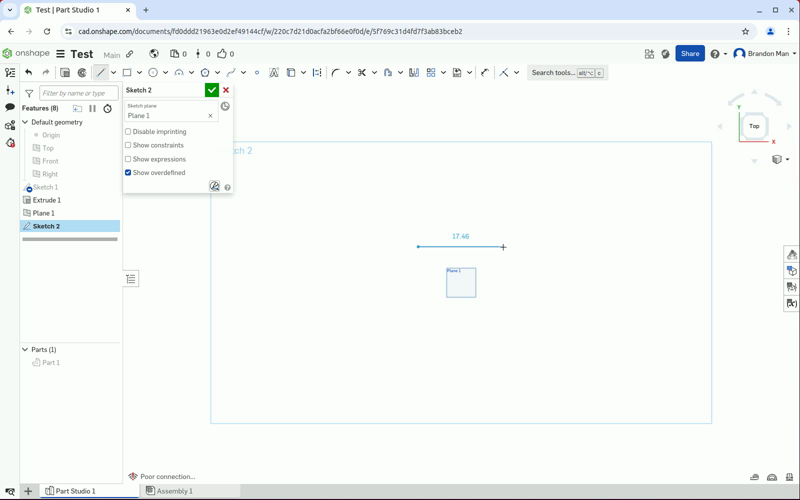
click(503, 246)
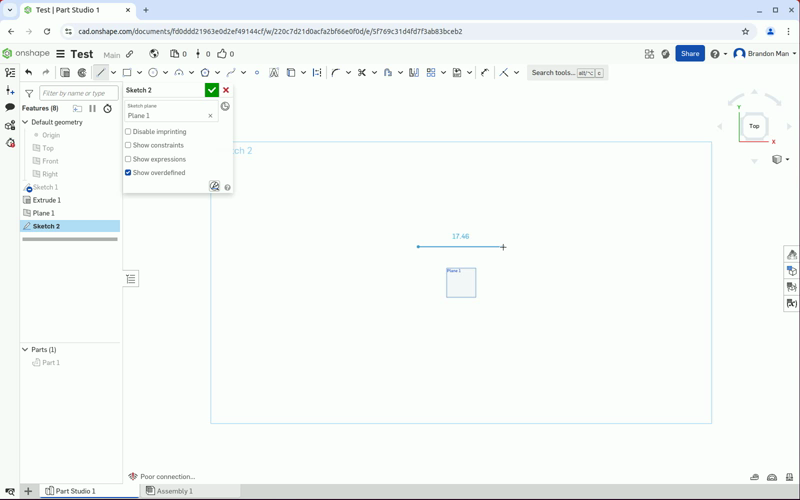
key_up(shift)
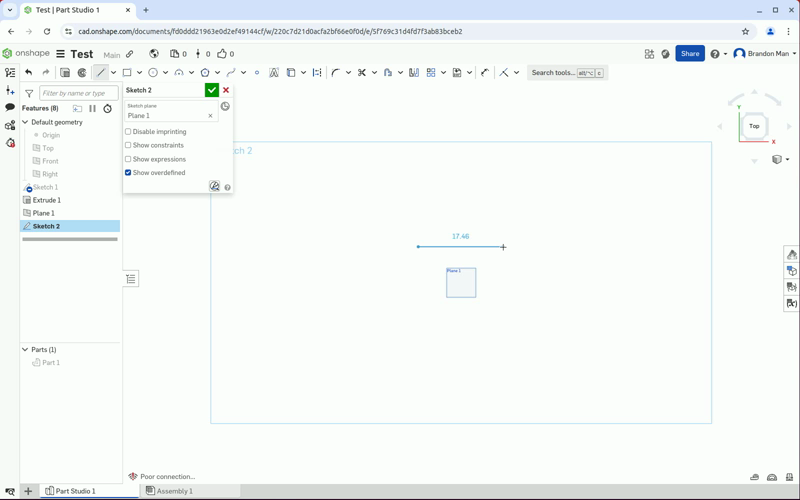
key_down(shift)
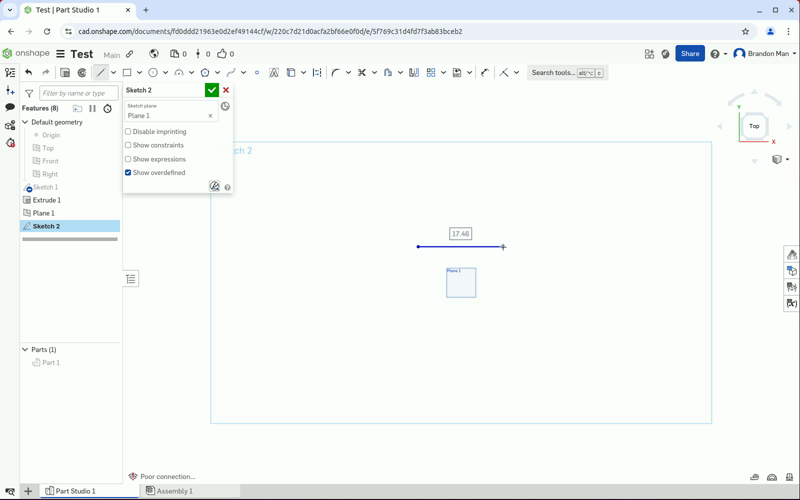
mouse_move(533, 246)
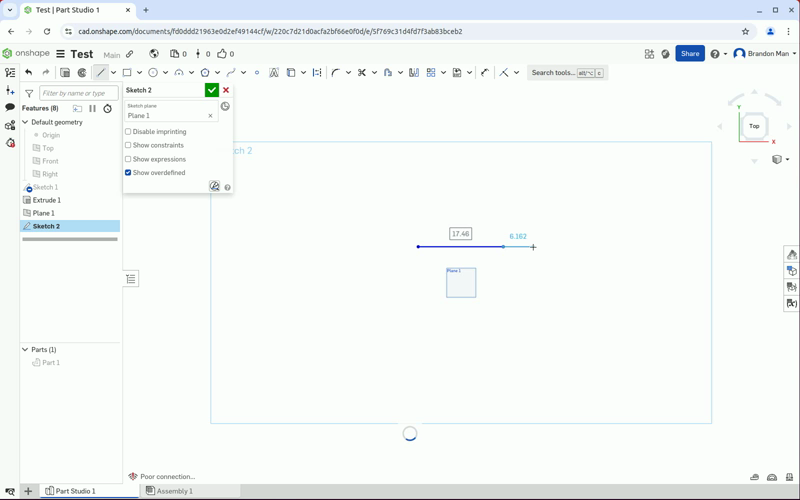
mouse_move(503, 237)
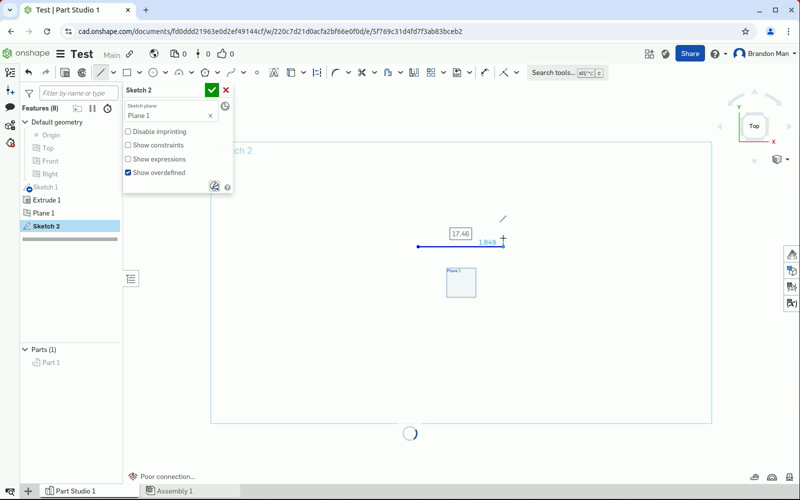
click(503, 237)
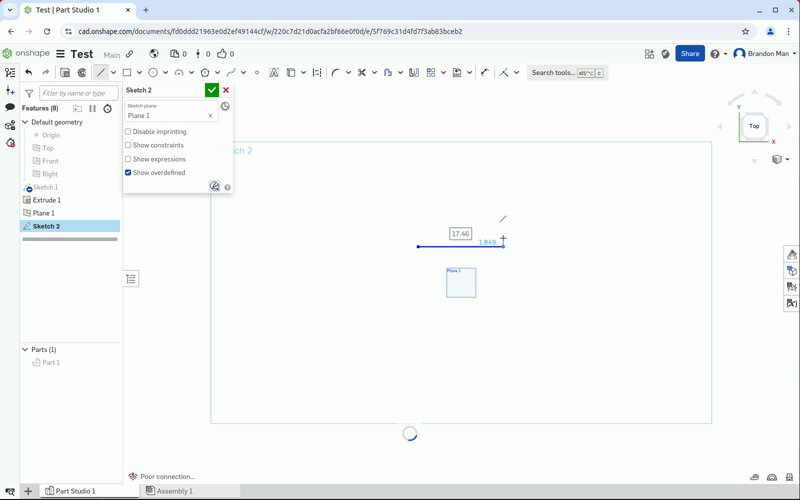
key_up(shift)
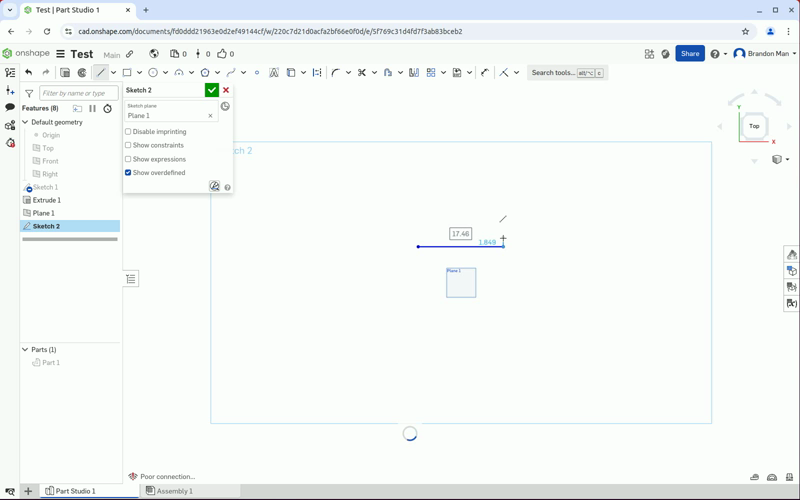
key_down(shift)
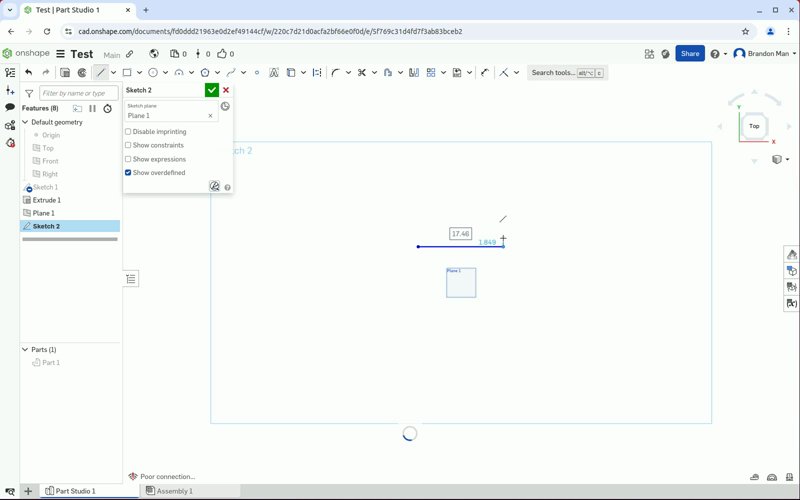
mouse_move(418, 237)
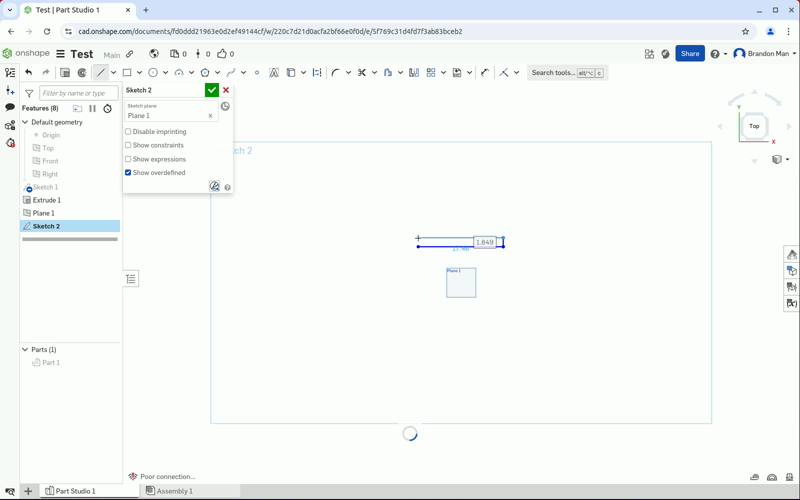
click(418, 237)
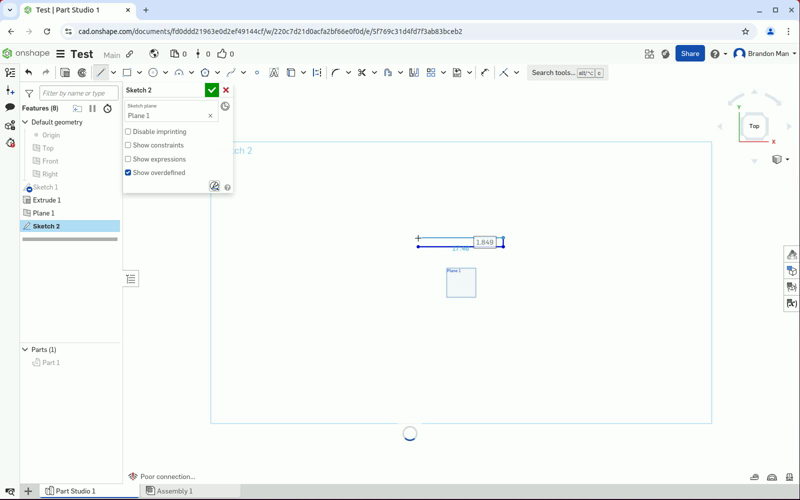
key_up(shift)
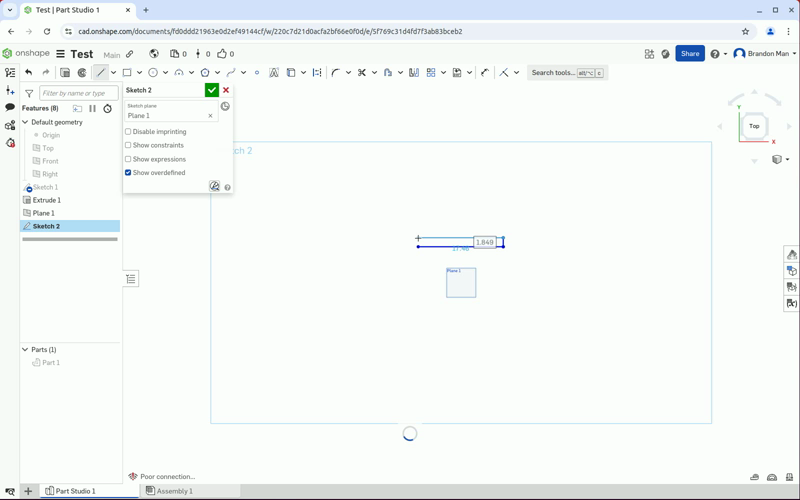
mouse_move(448, 237)
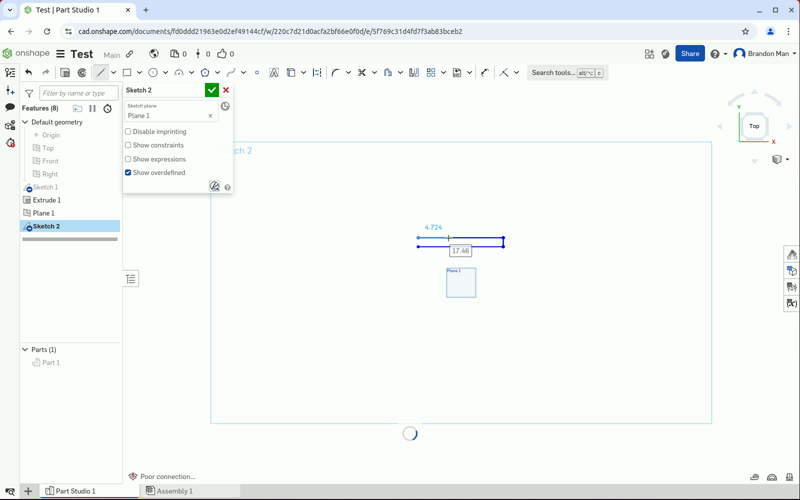
key_down(shift)
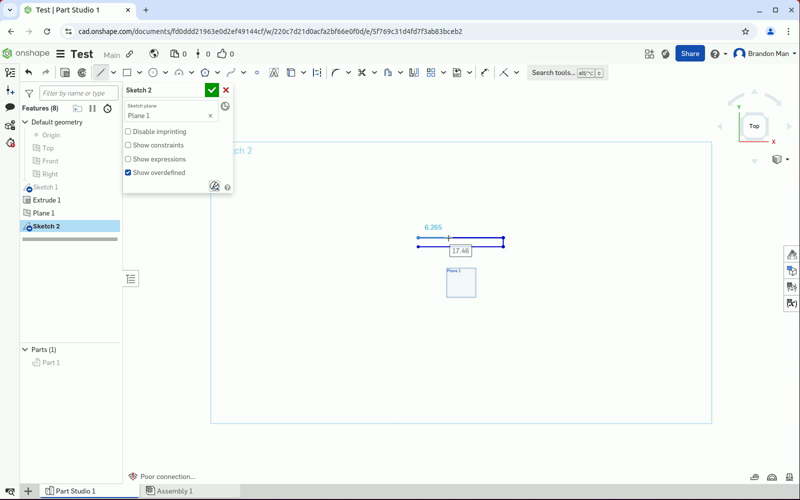
mouse_move(418, 246)
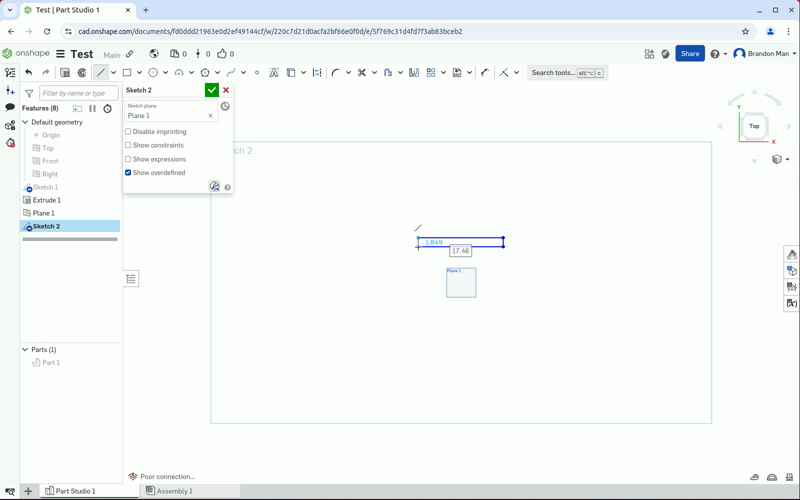
key_up(shift)
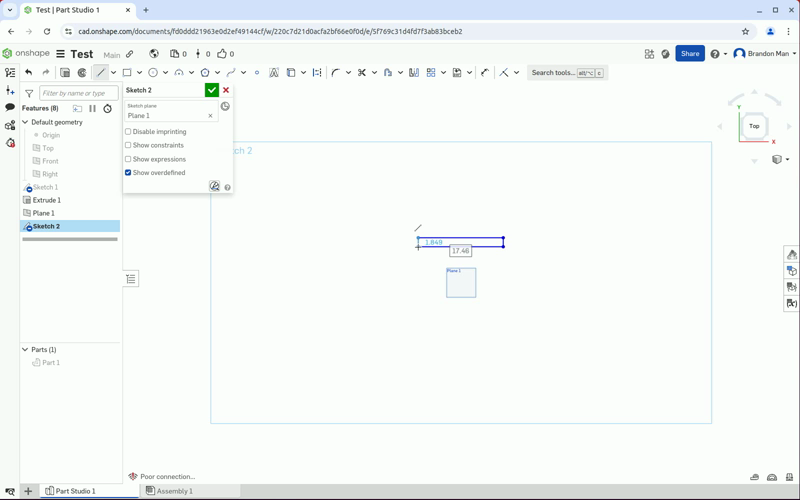
click(418, 246)
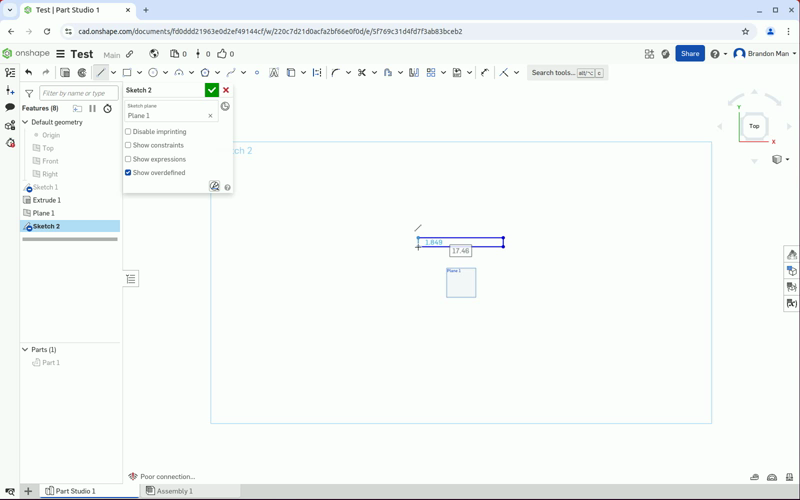
key(esc)
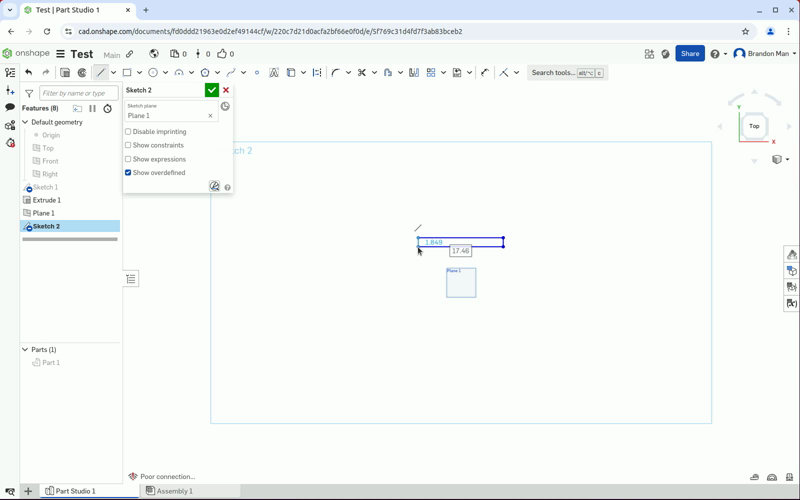
mouse_move(443, 239)
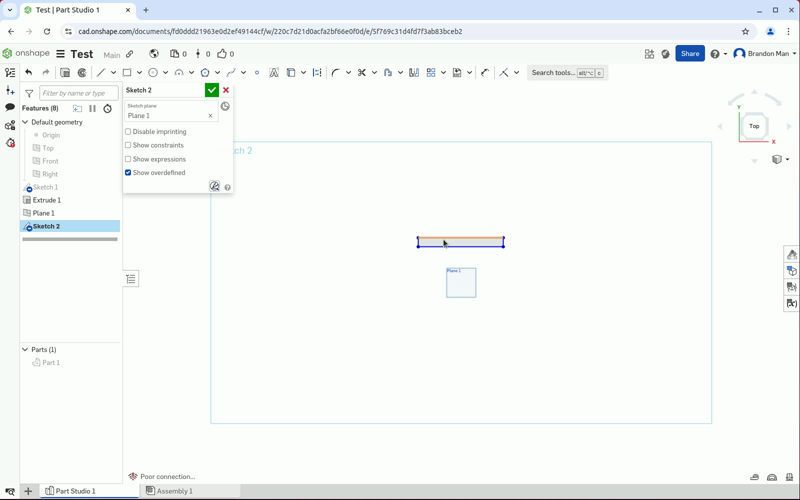
scroll(6)
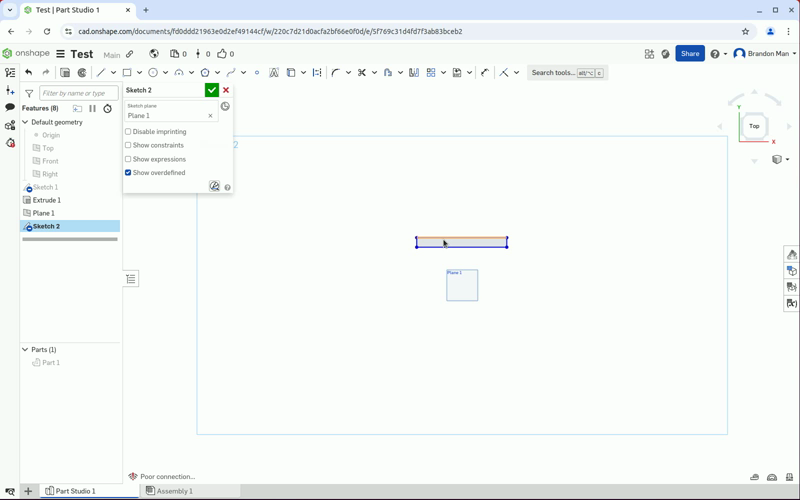
scroll(6)
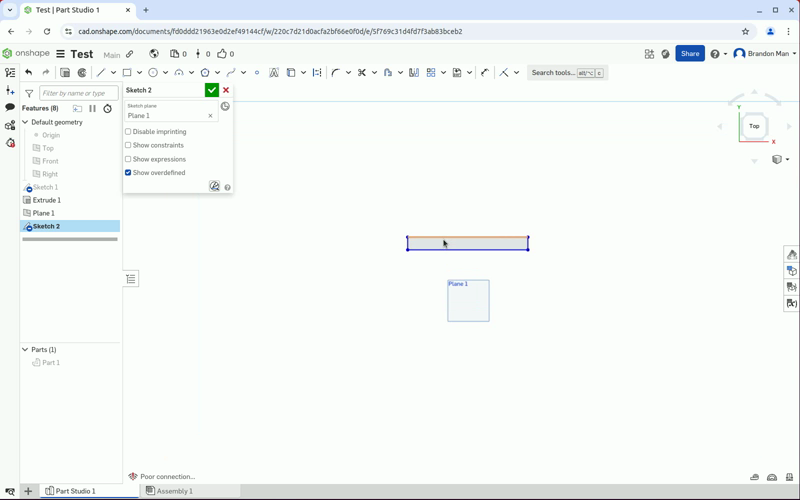
scroll(6)
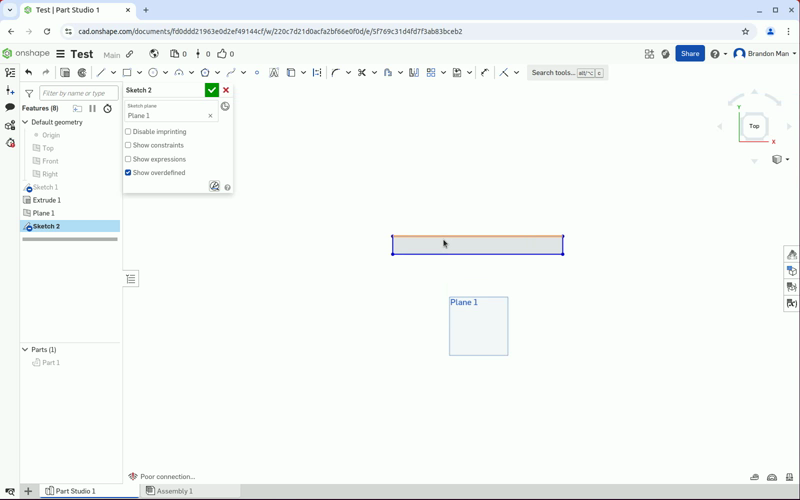
scroll(6)
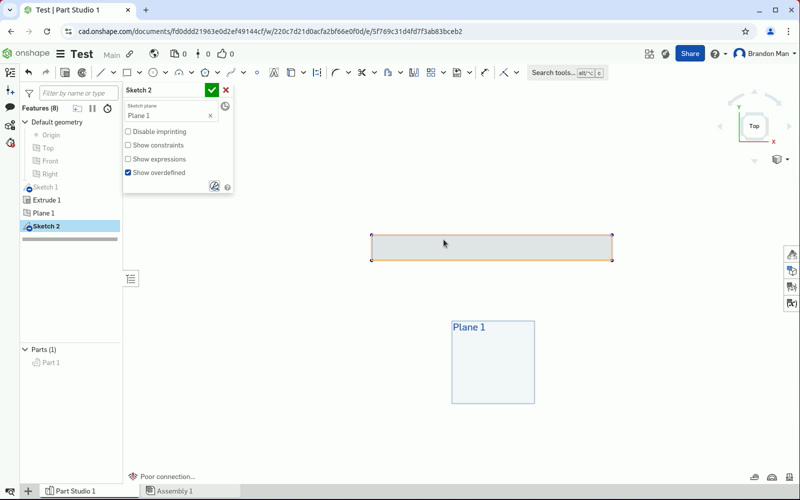
scroll(6)
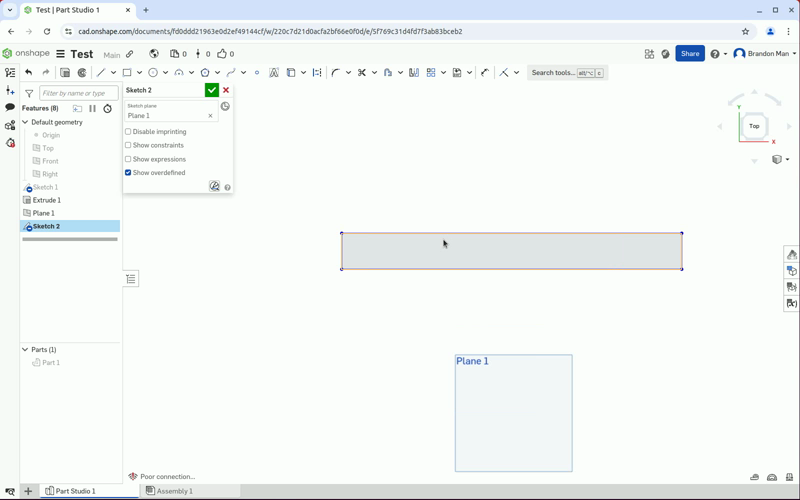
scroll(6)
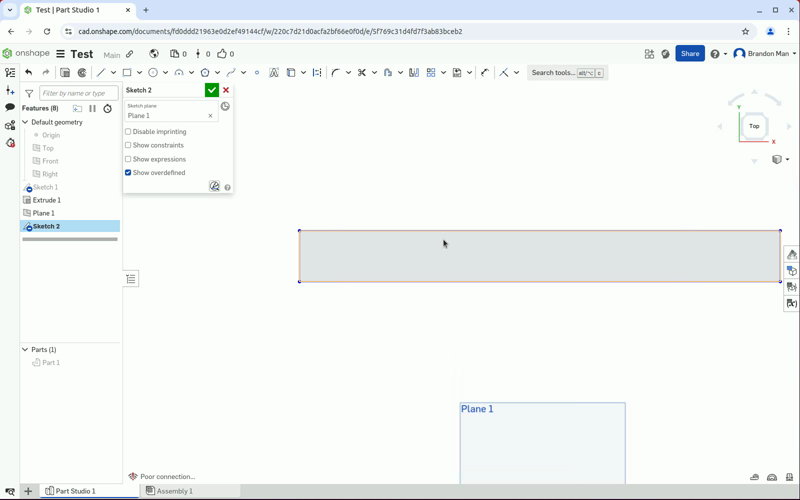
scroll(6)
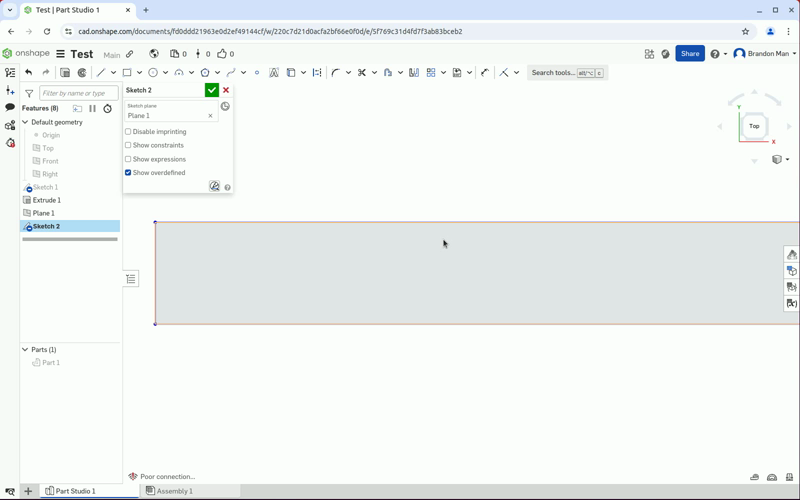
click(443, 239)
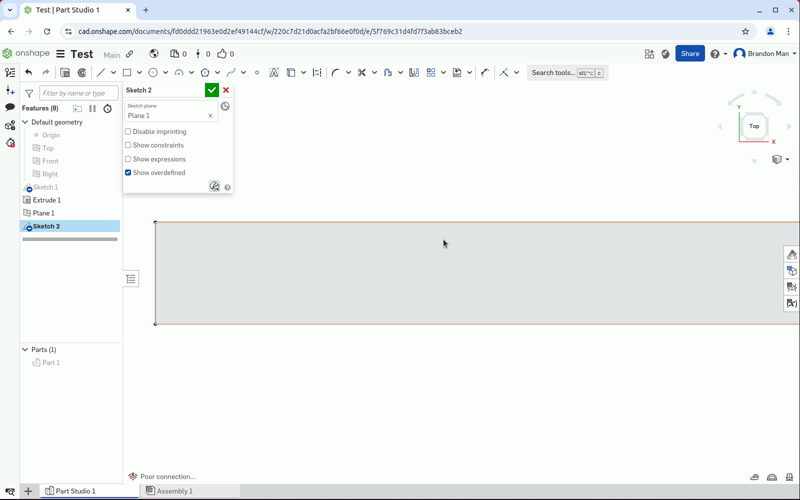
scroll(-6)
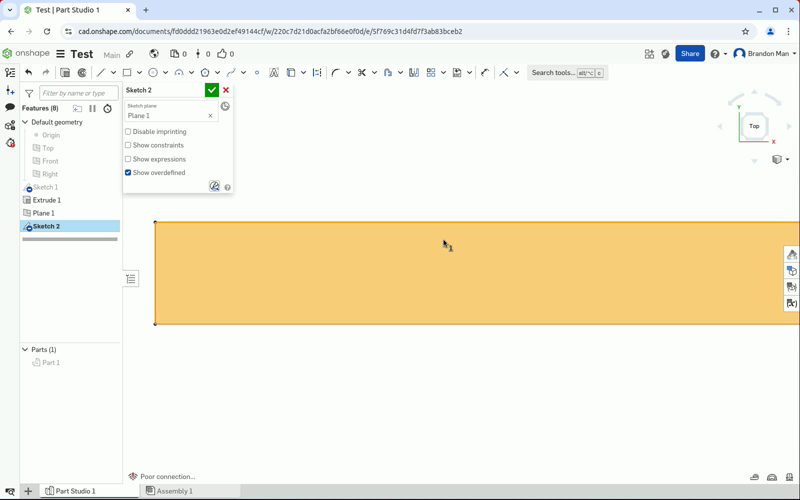
scroll(-6)
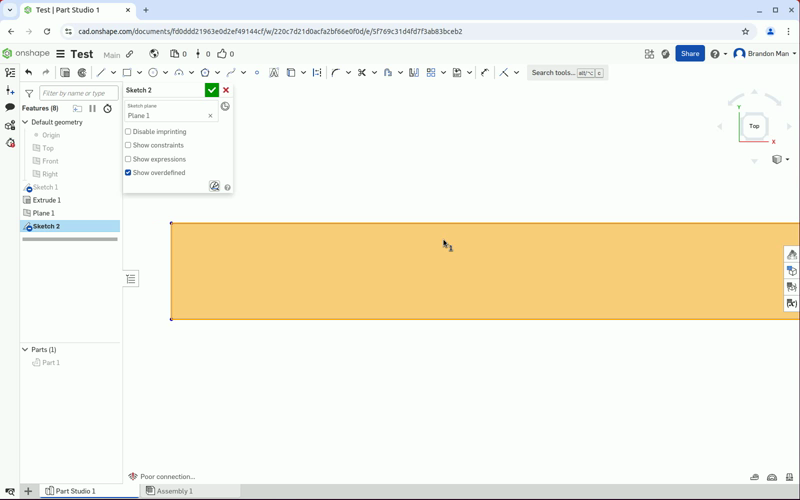
scroll(-6)
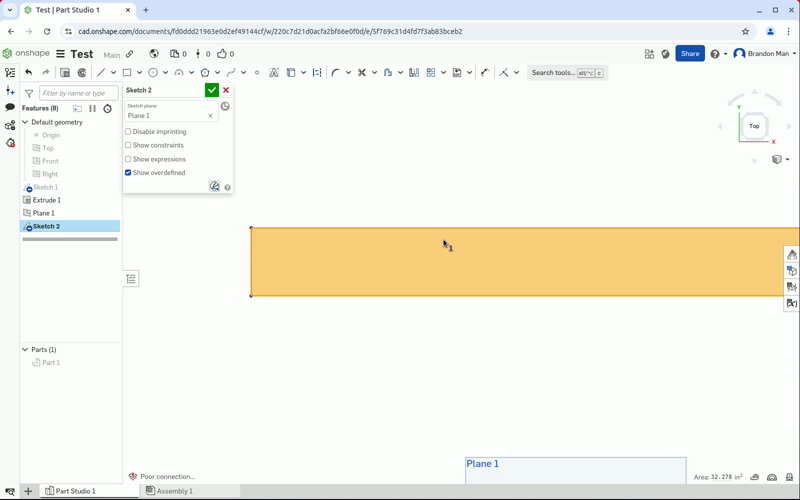
scroll(-6)
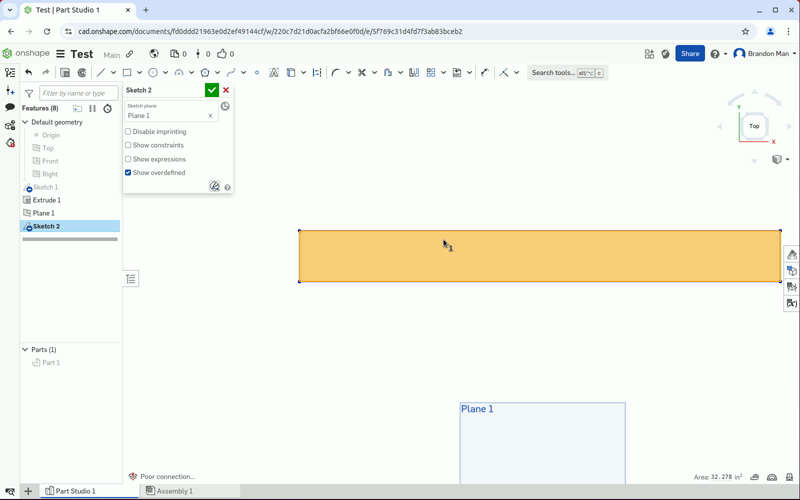
scroll(-6)
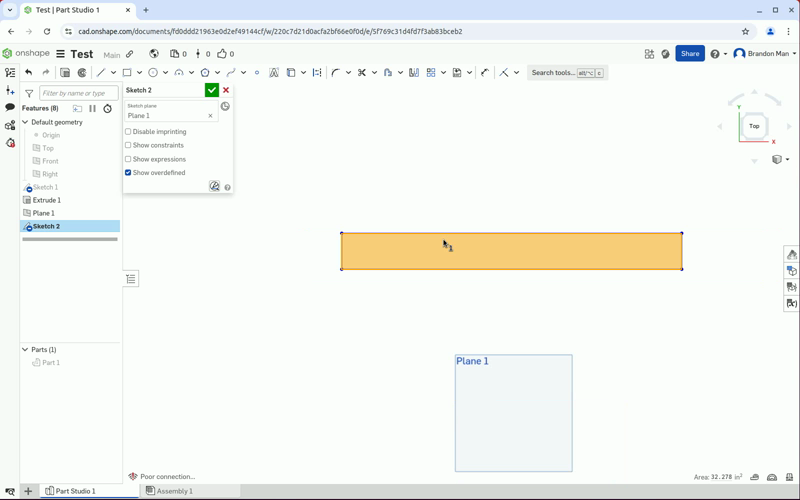
scroll(-6)
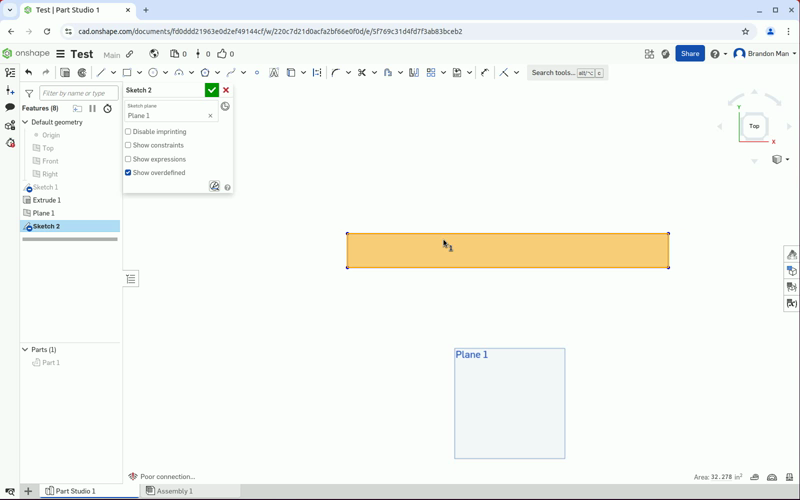
scroll(-6)
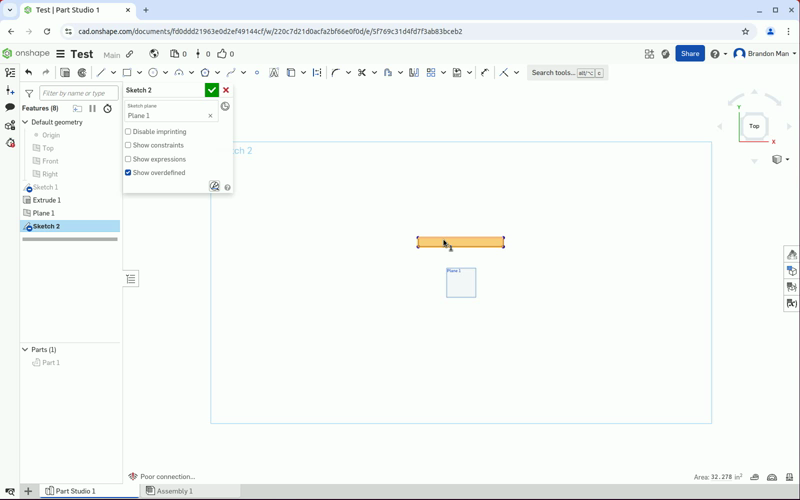
mouse_move(73, 352)
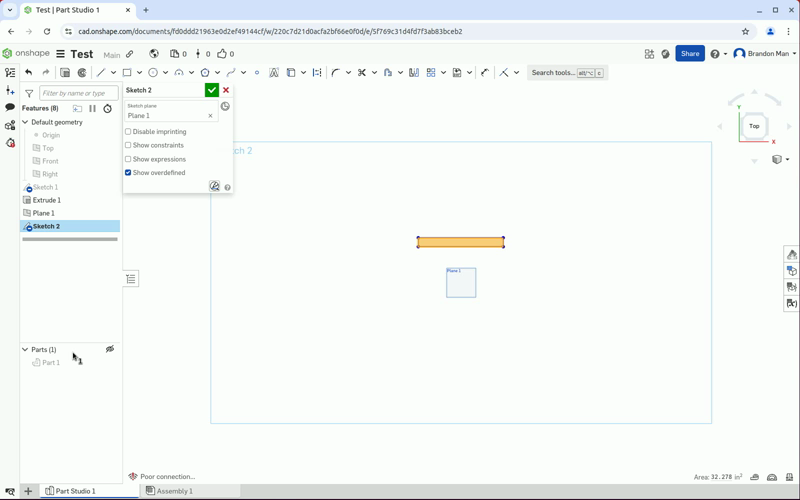
key(shift+y)
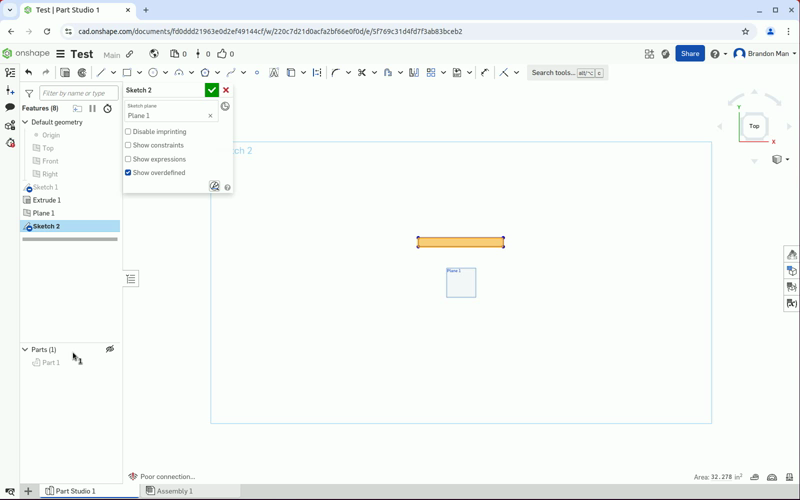
key(shift+e)
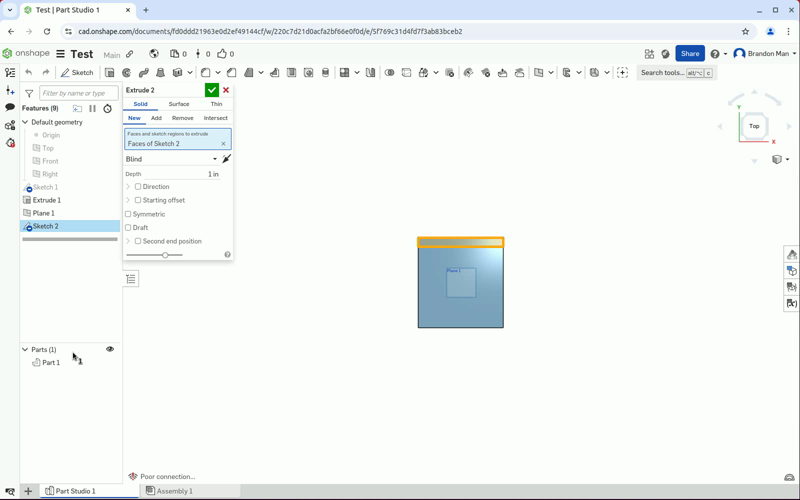
mouse_move(143, 106)
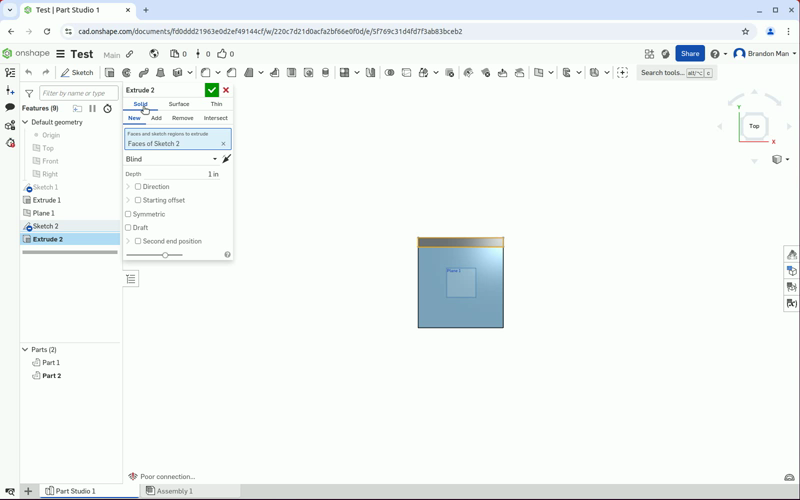
click(143, 106)
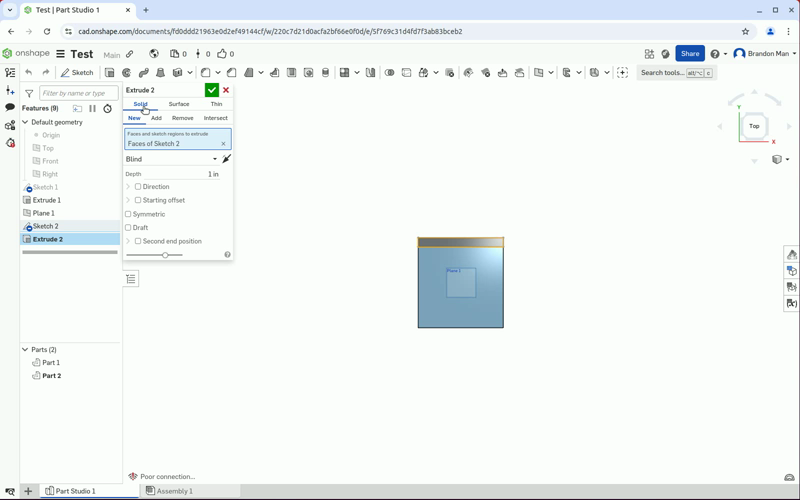
mouse_move(137, 120)
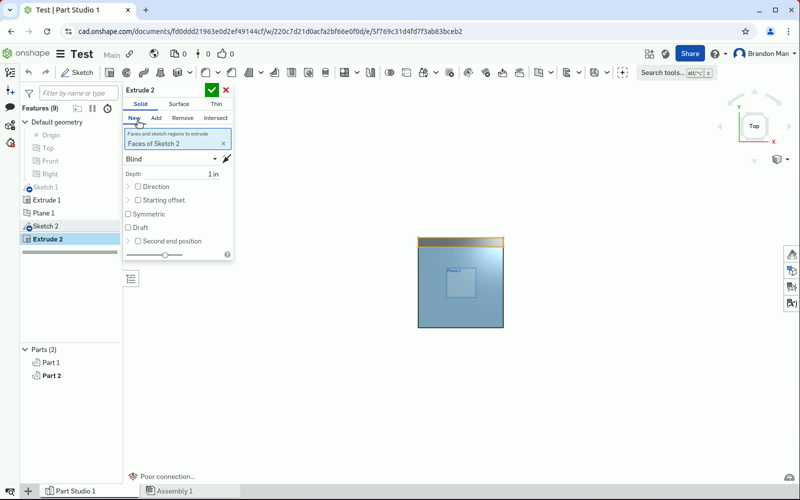
click(137, 120)
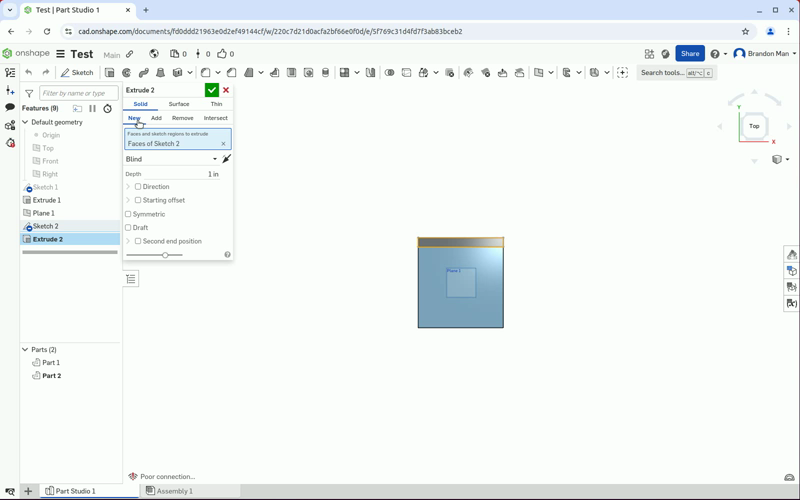
key(tab, 4)
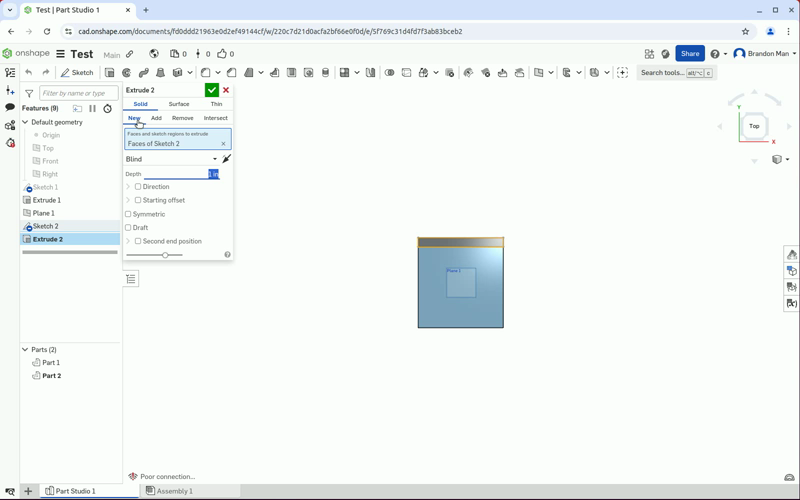
text(21.664)
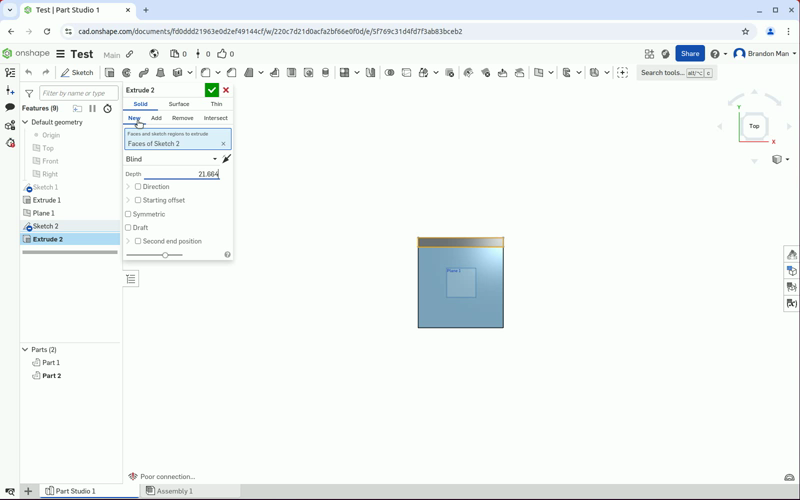
key(enter)
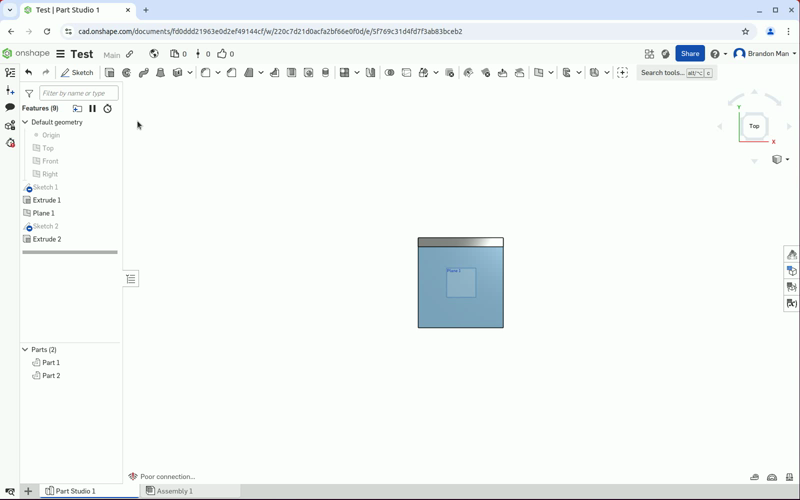
key(shift+h)
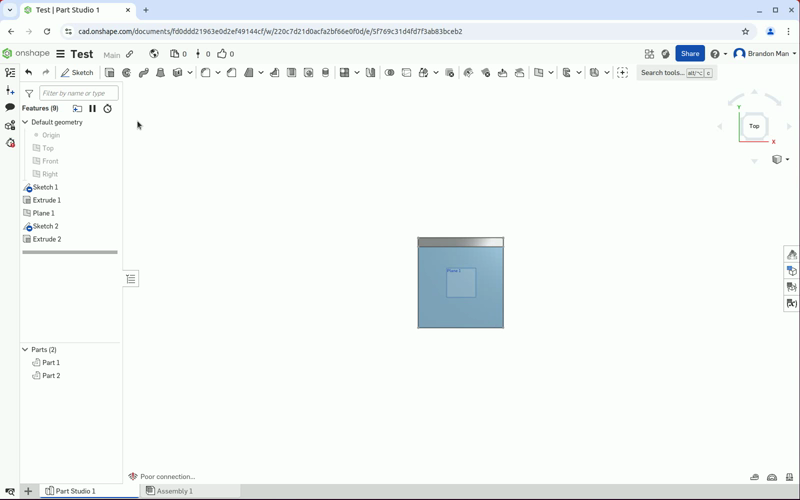
key(shift+h)
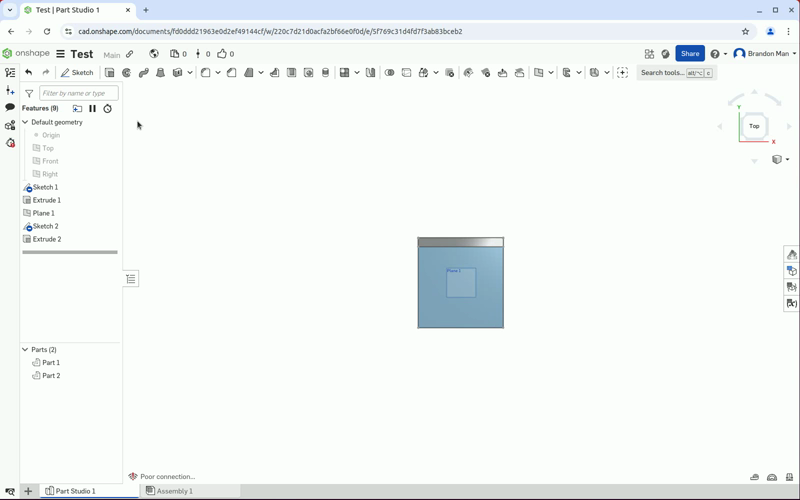
key(shift+7)
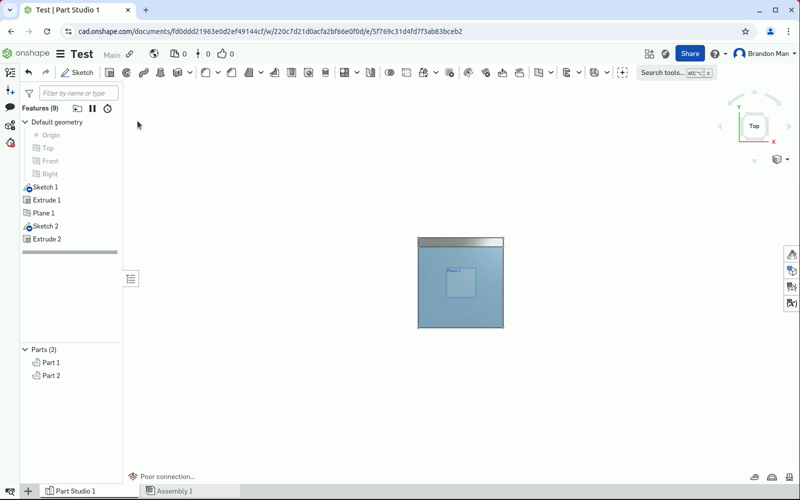
key(up, 3)
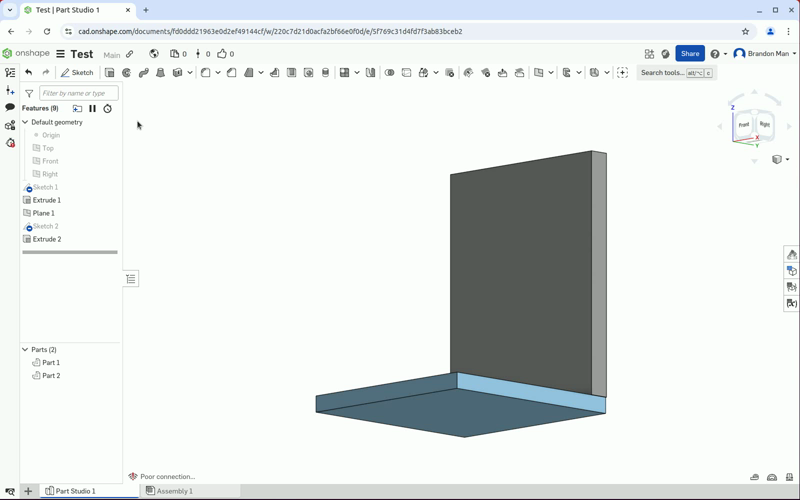
key(left, 3)
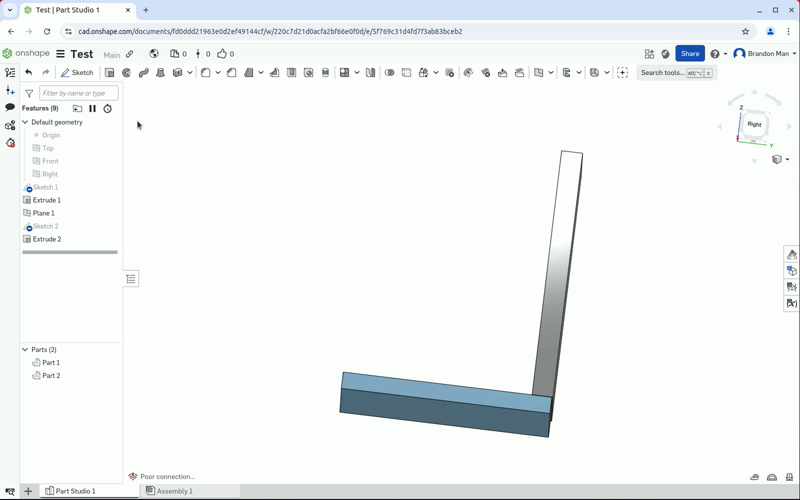
key(right, 3)
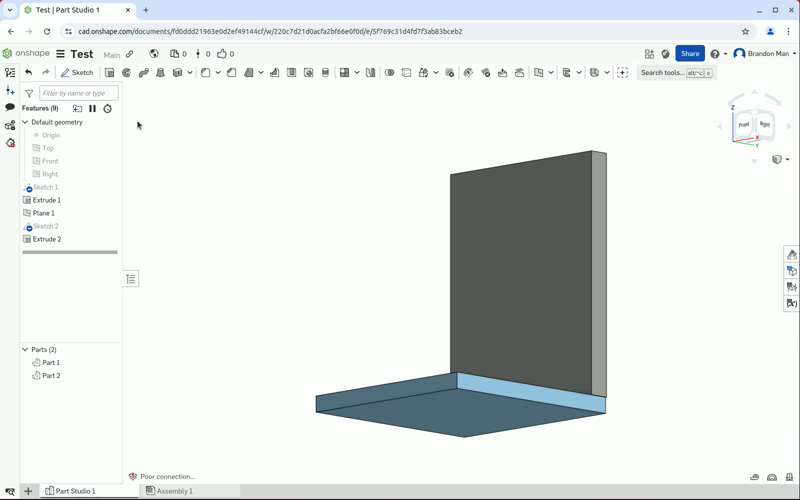
key(down, 3)
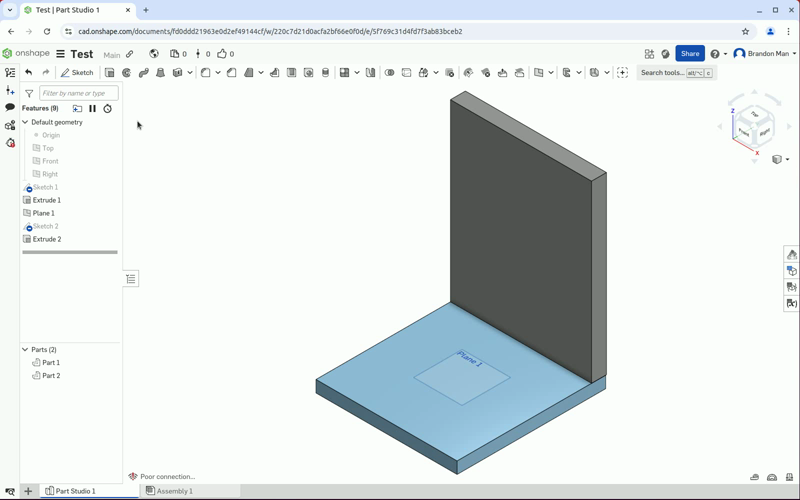
mouse_move(73, 189)
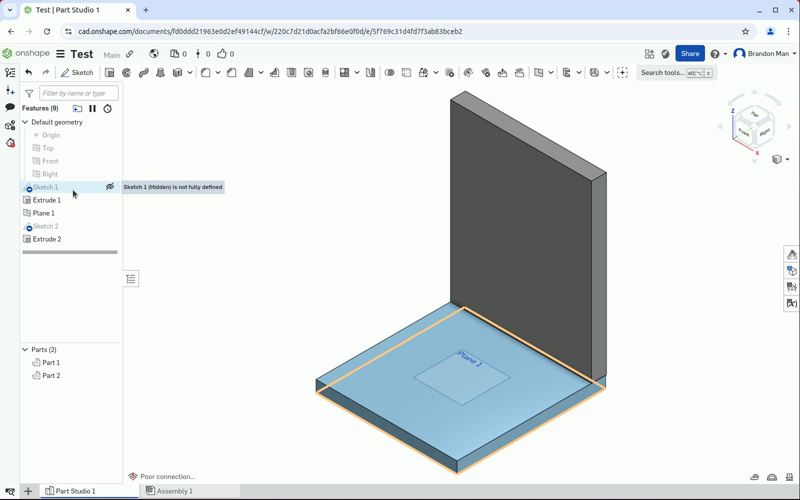
click(73, 189)